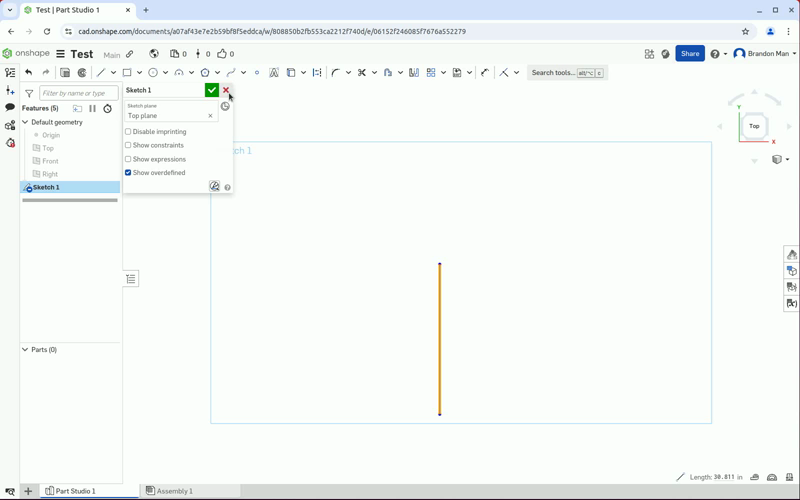
key(shift+h)
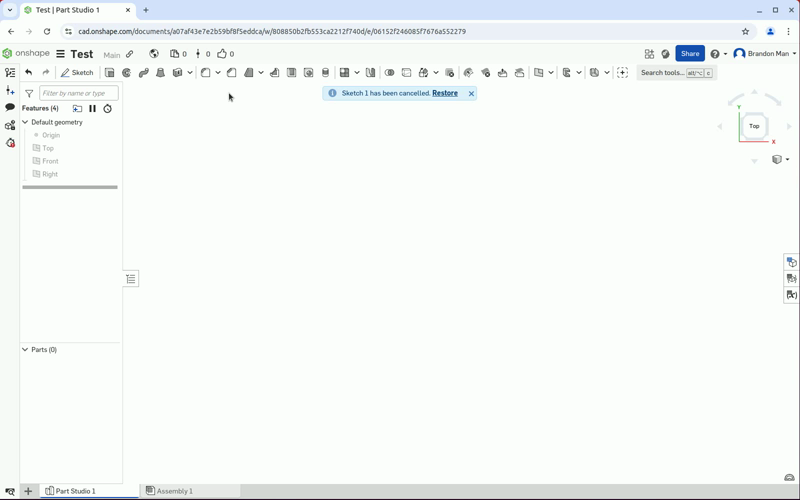
mouse_move(73, 352)
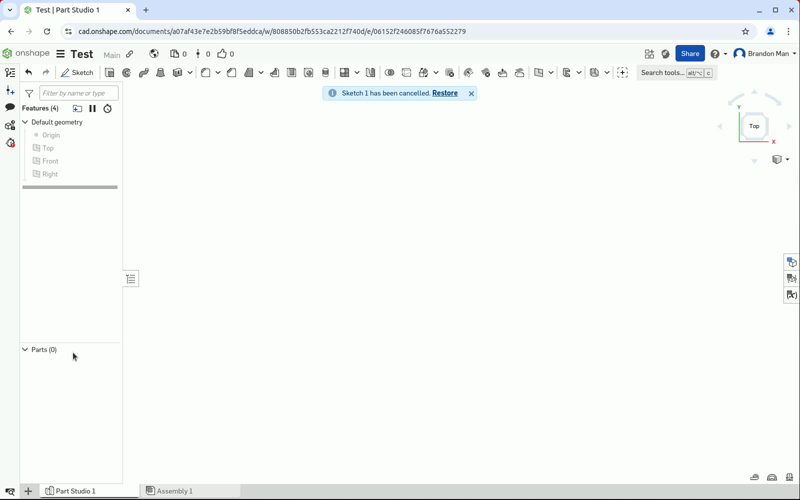
key(y)
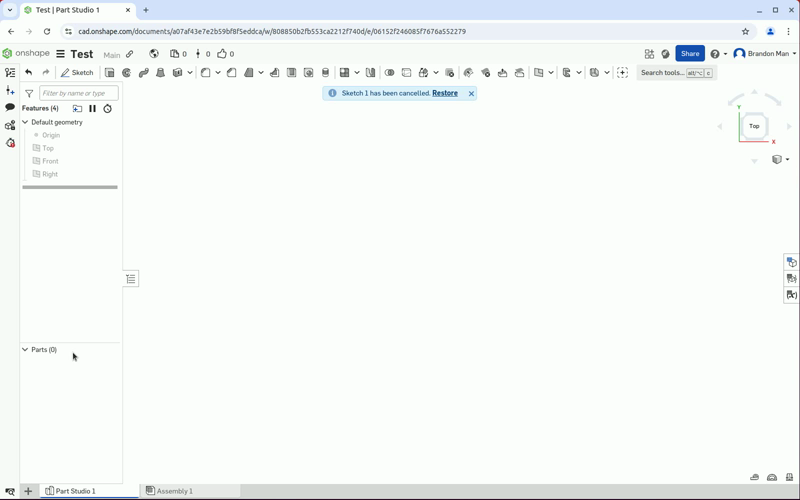
key(shift+p)
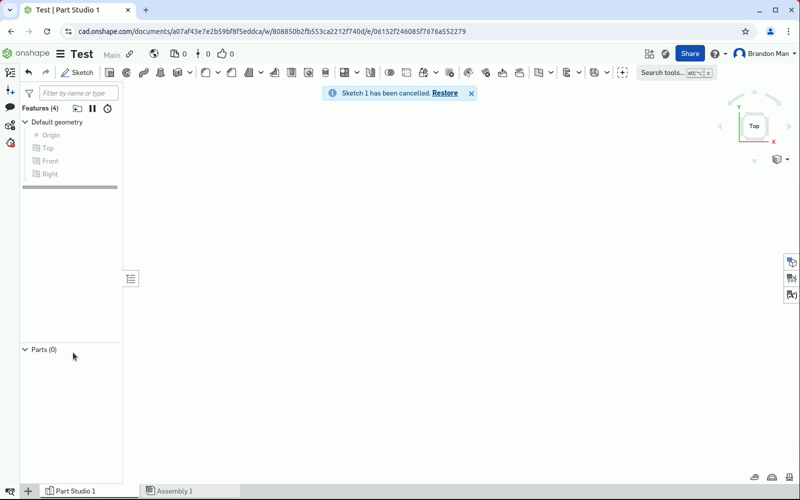
key(space)
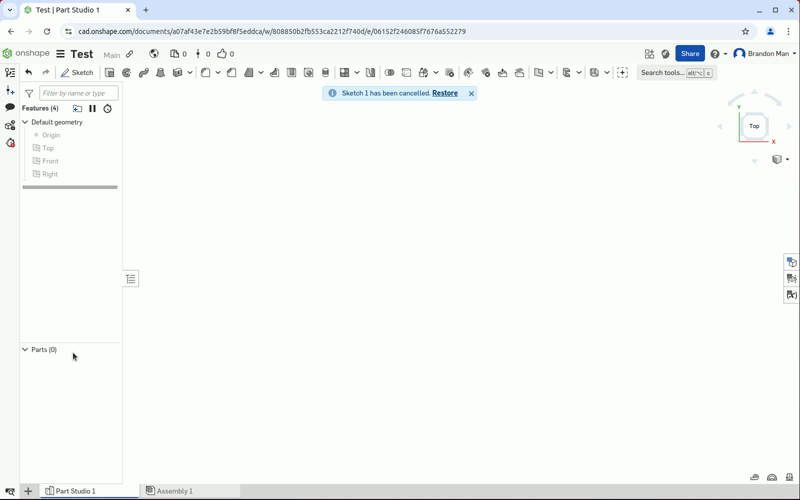
key_down(shift)
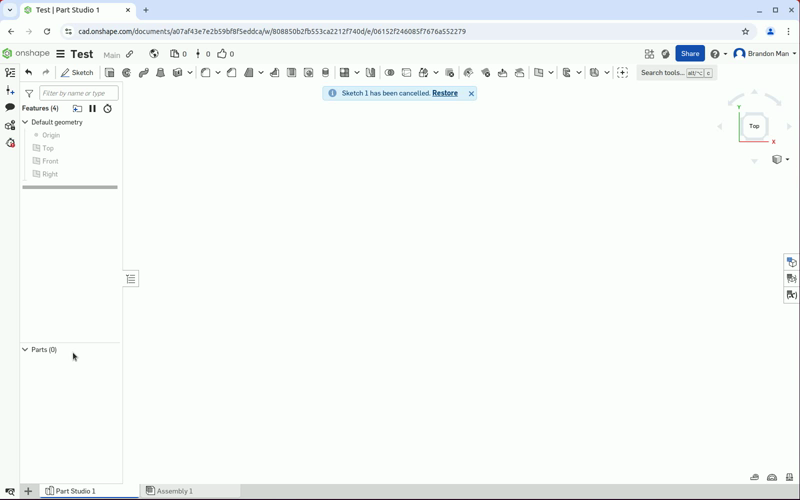
key(up)
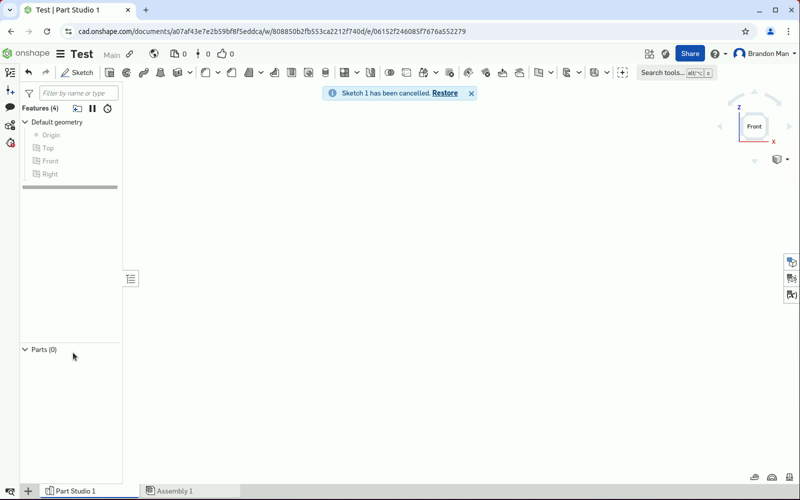
key_up(shift)
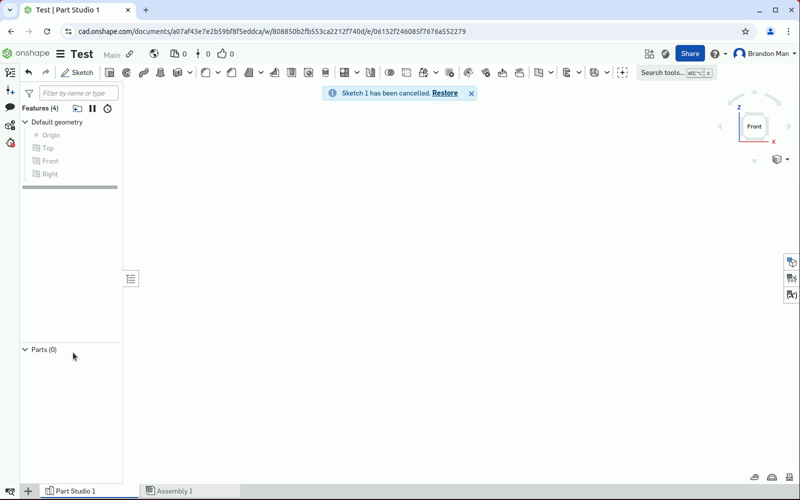
mouse_move(73, 352)
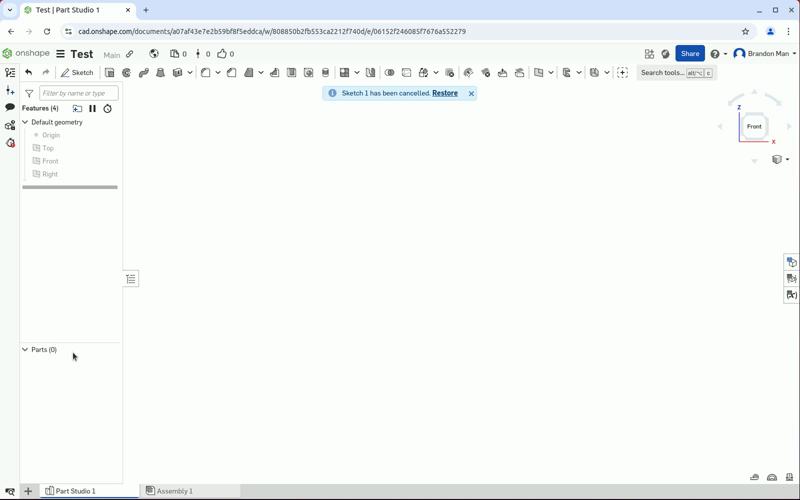
key(shift+y)
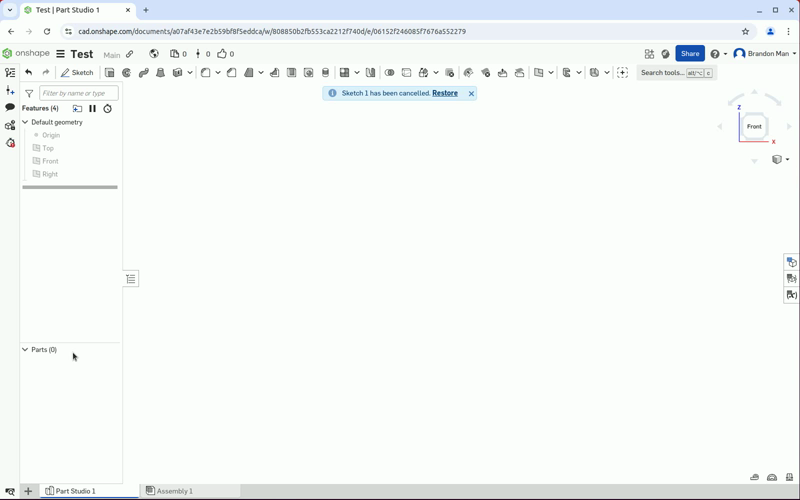
key(shift+s)
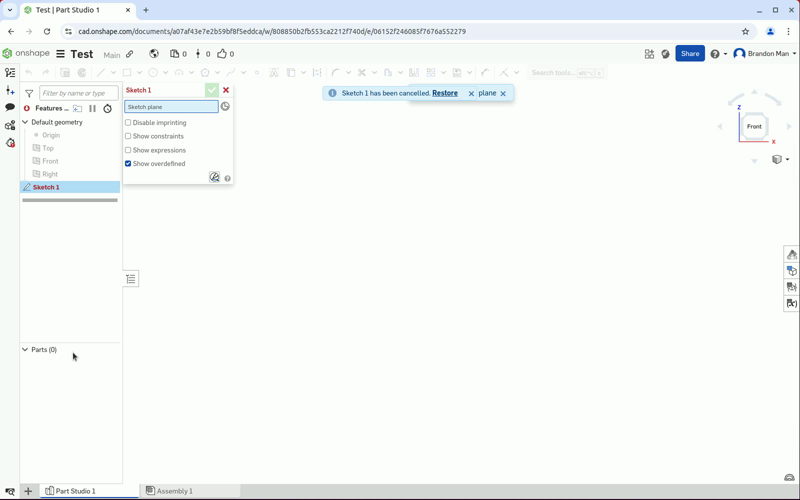
mouse_move(73, 163)
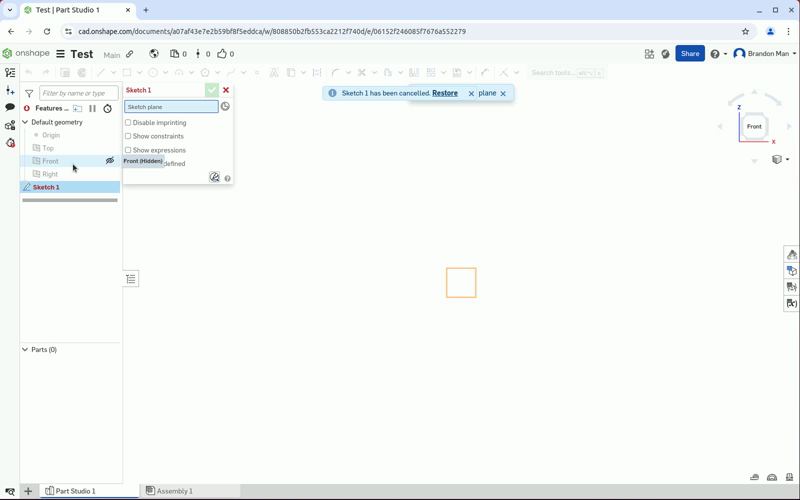
click(73, 163)
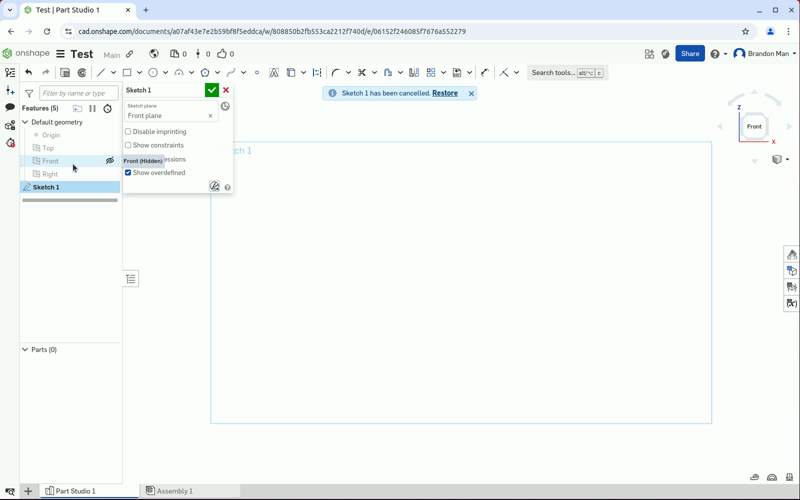
mouse_move(73, 352)
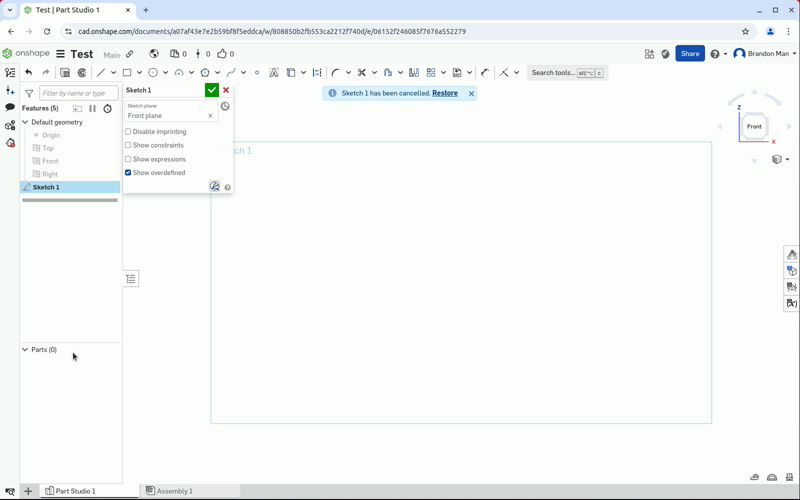
key(y)
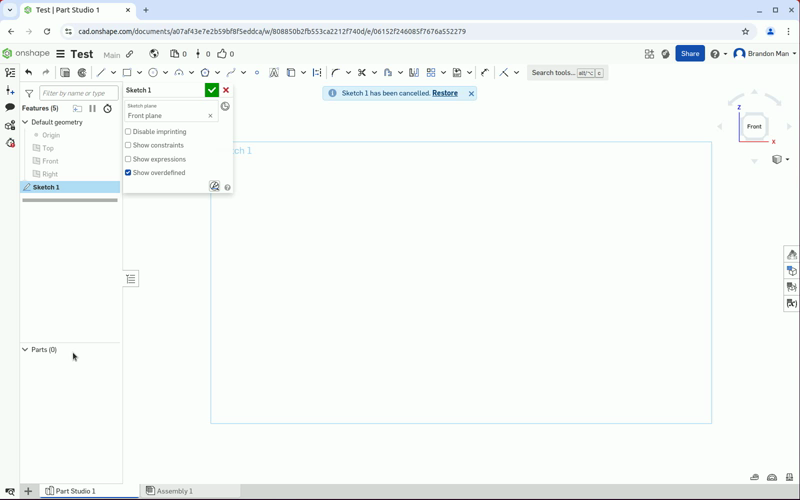
key(c)
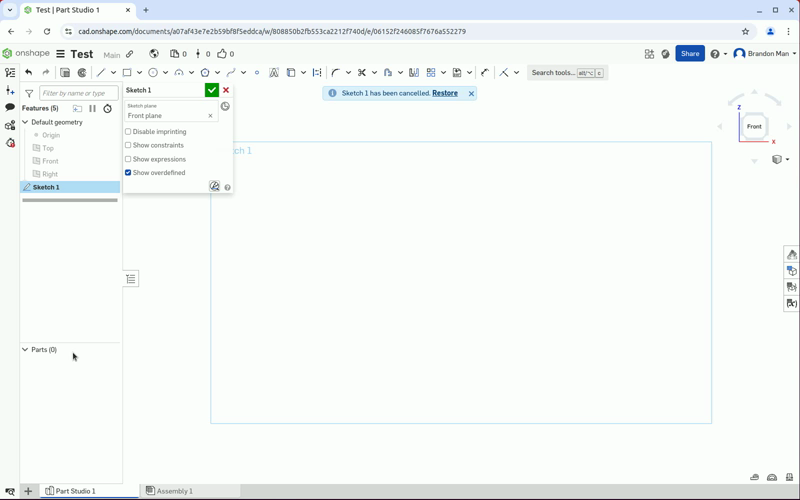
key_down(shift)
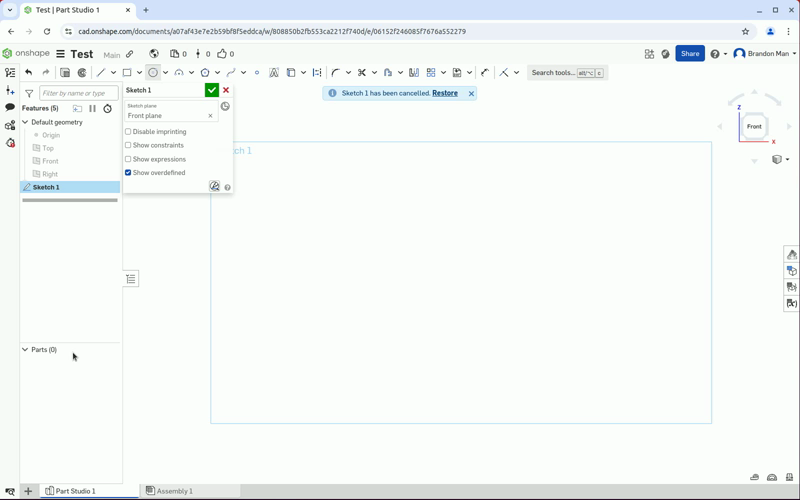
mouse_move(461, 282)
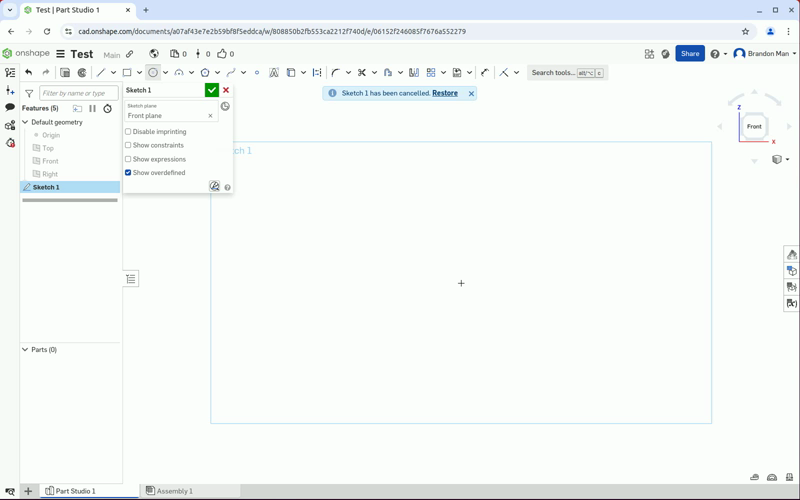
click(461, 282)
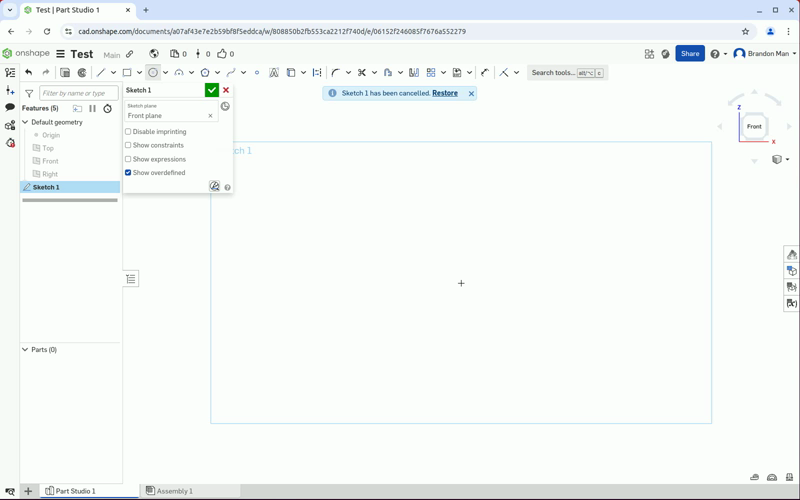
key_up(shift)
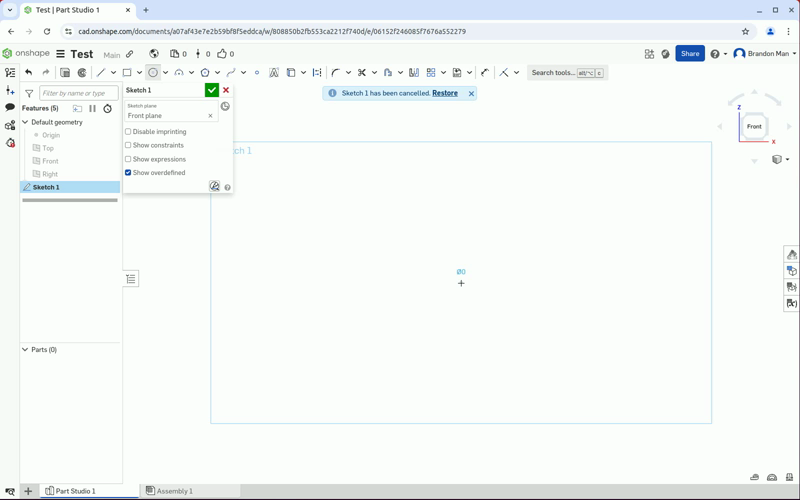
mouse_move(574, 282)
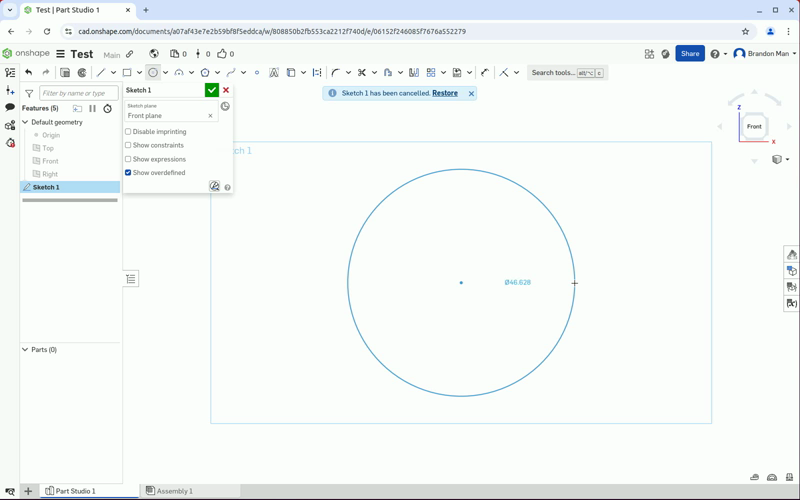
click(574, 282)
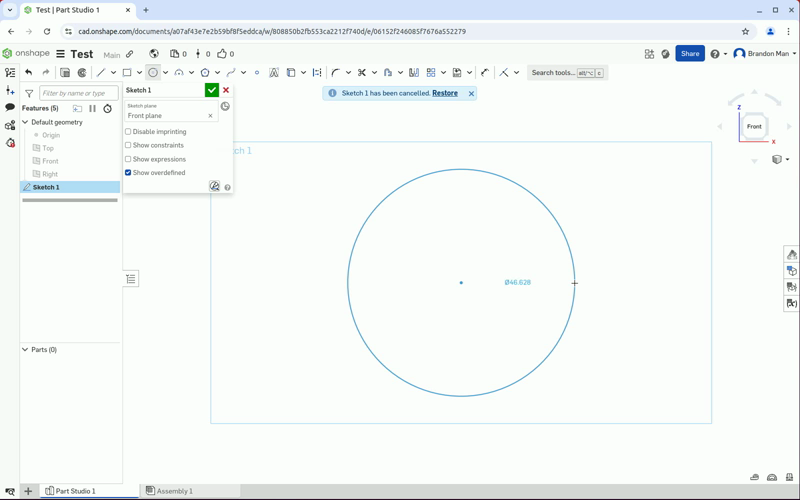
key(esc)
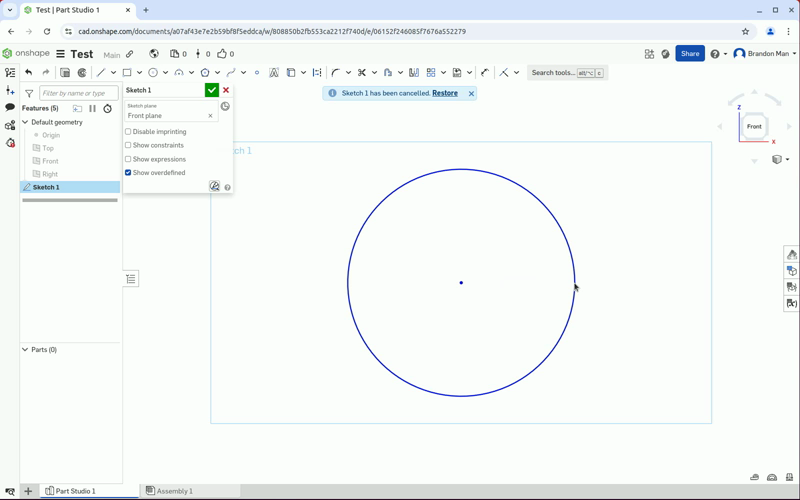
key(c)
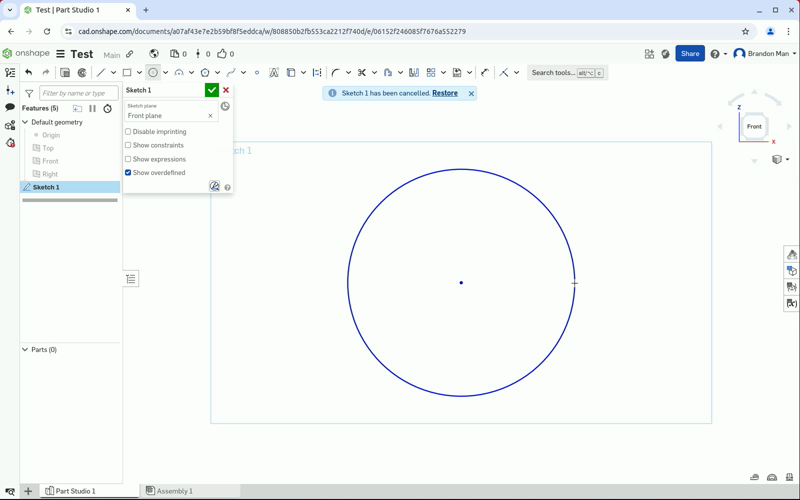
key_down(shift)
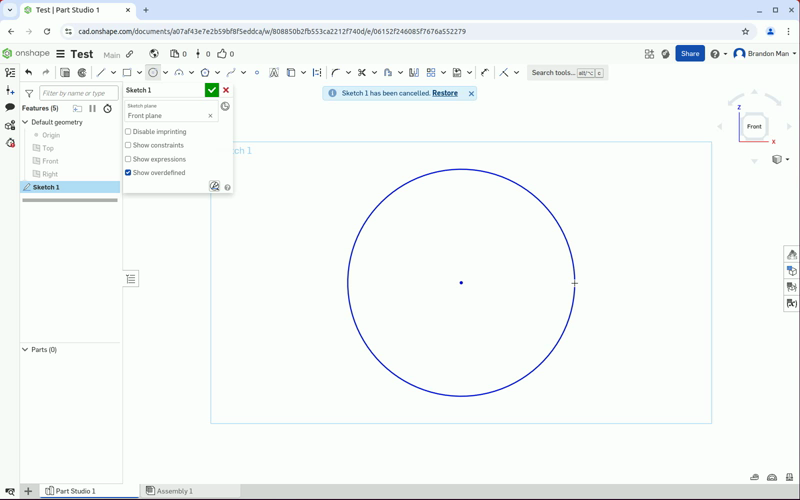
mouse_move(461, 282)
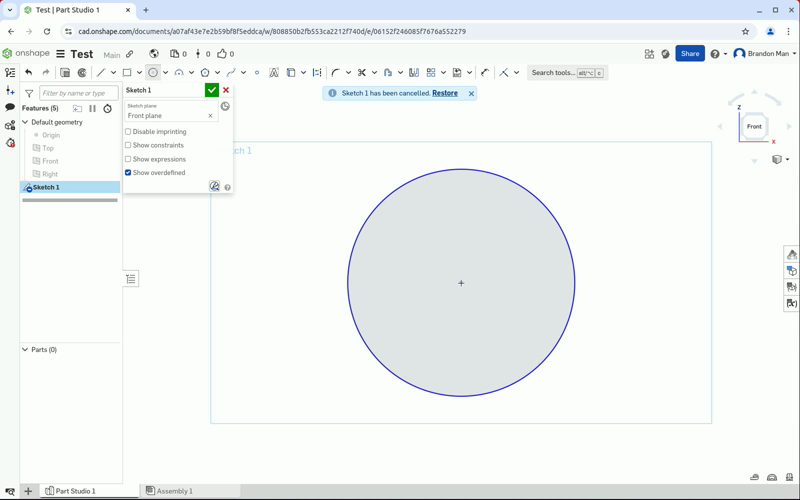
click(461, 282)
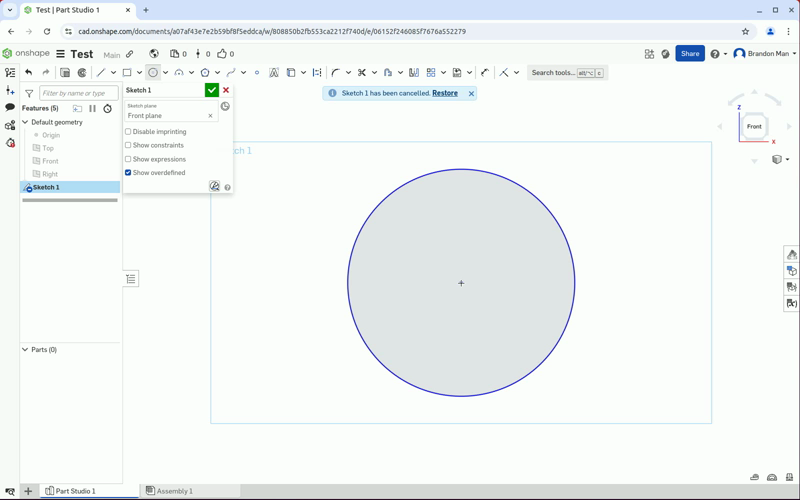
key_up(shift)
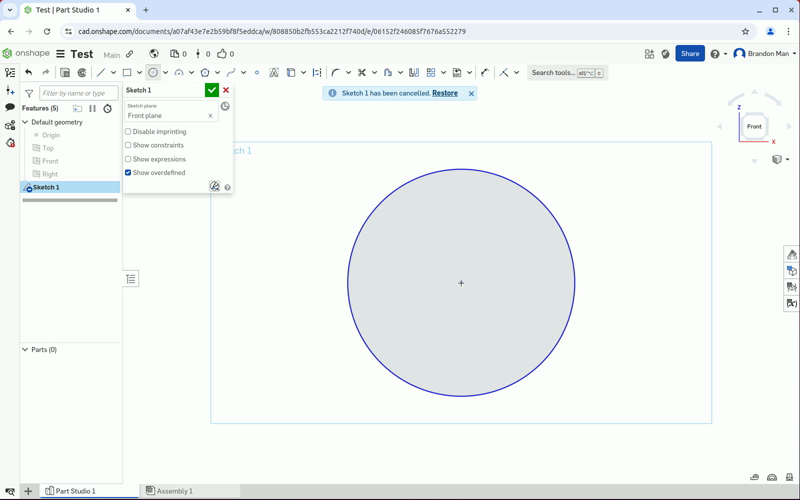
mouse_move(485, 282)
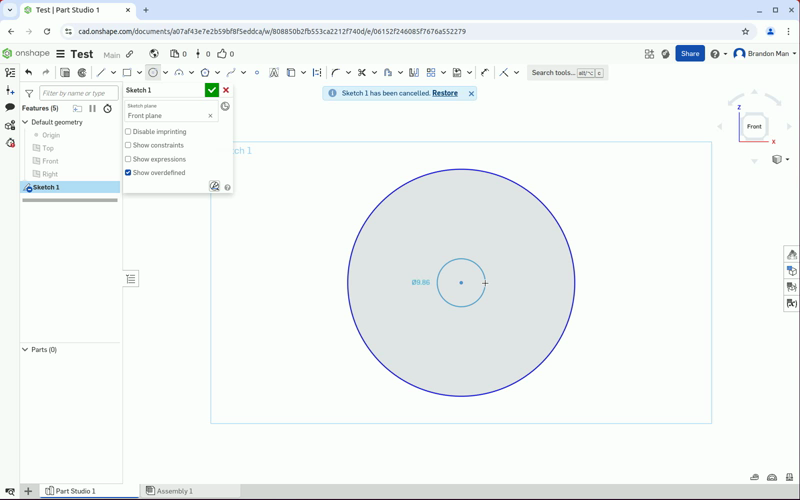
click(485, 282)
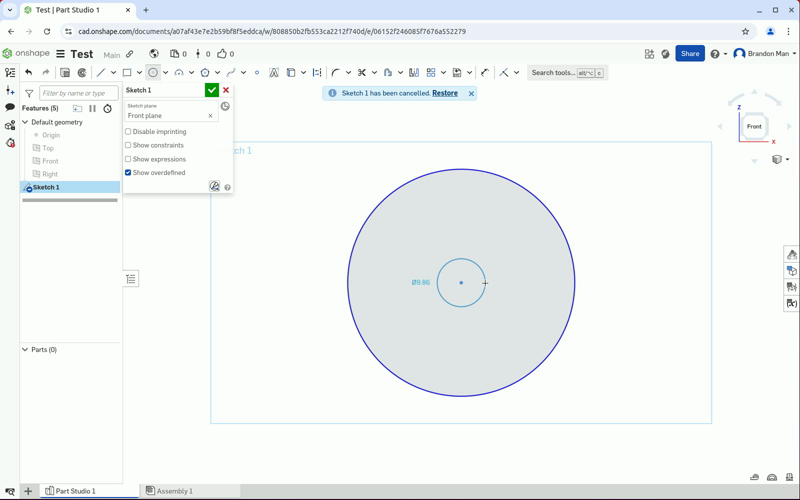
key(esc)
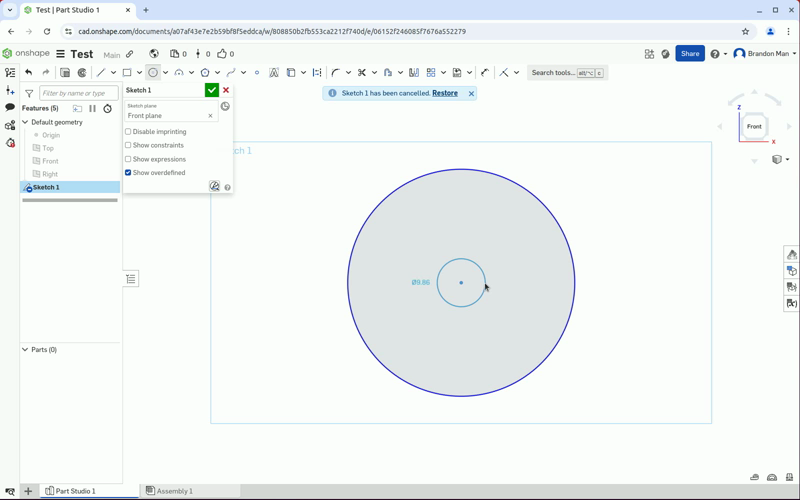
mouse_move(528, 264)
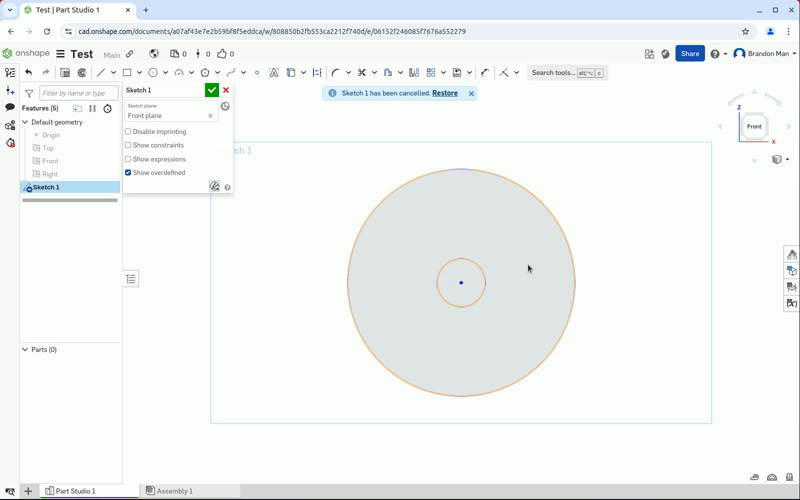
click(528, 264)
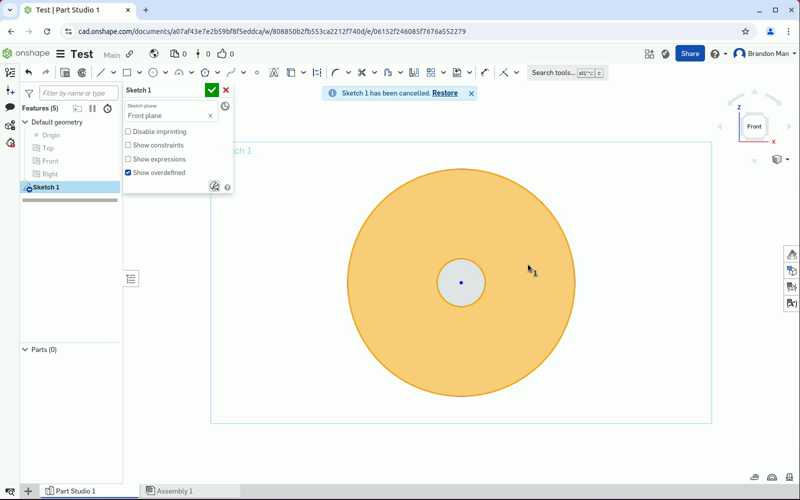
mouse_move(73, 352)
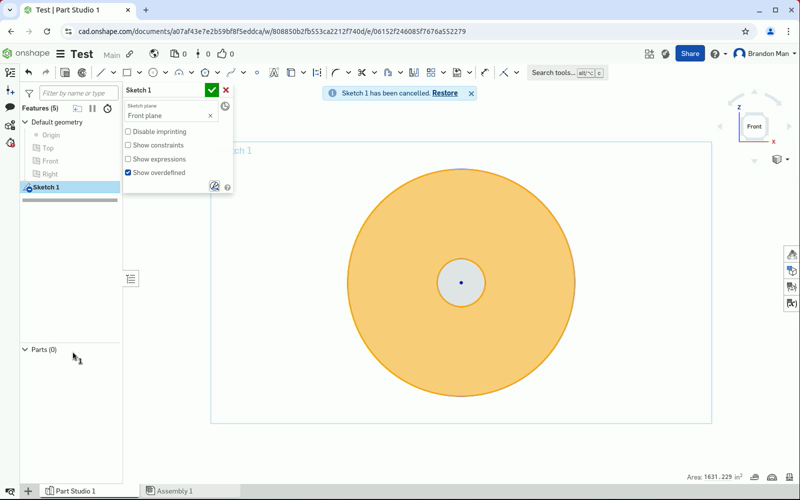
key(shift+y)
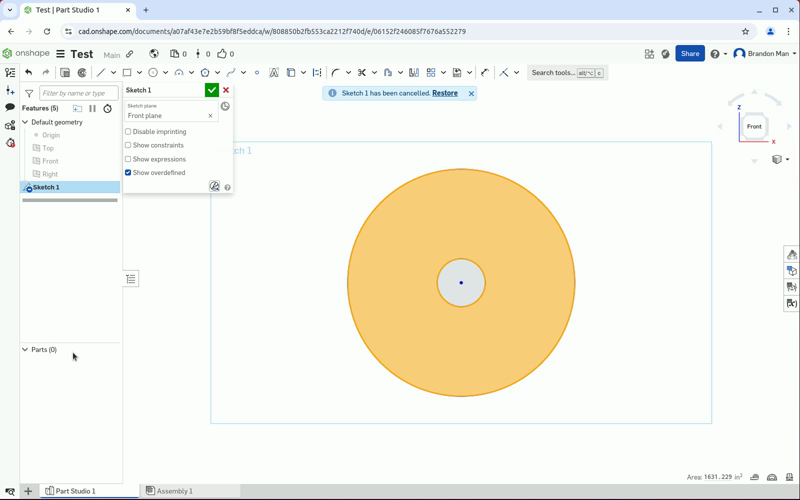
key(shift+e)
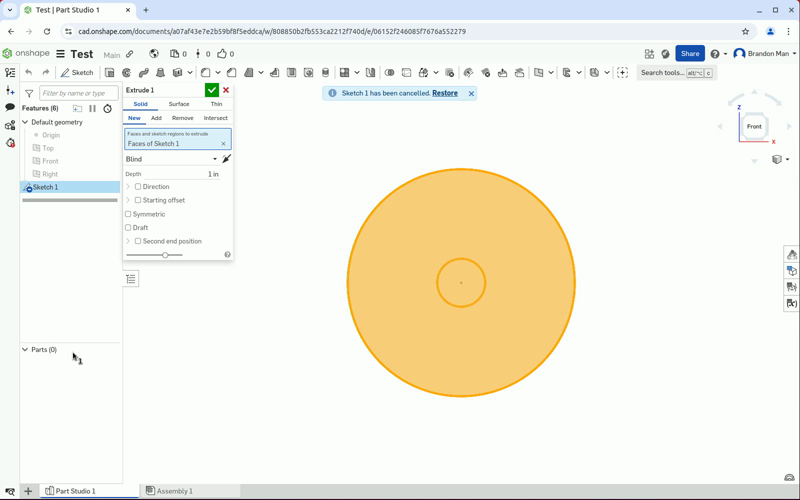
mouse_move(143, 106)
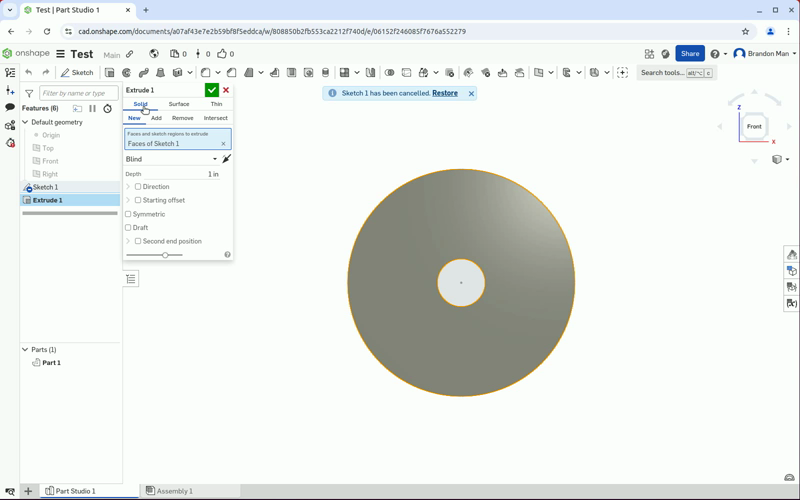
click(143, 106)
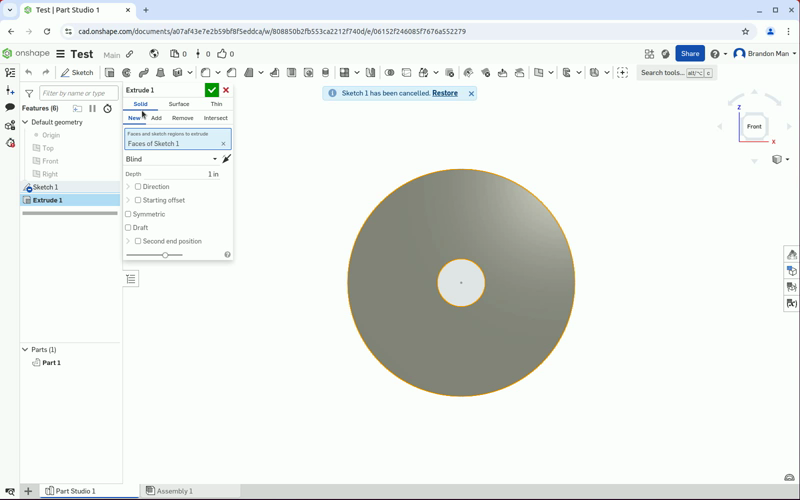
mouse_move(137, 120)
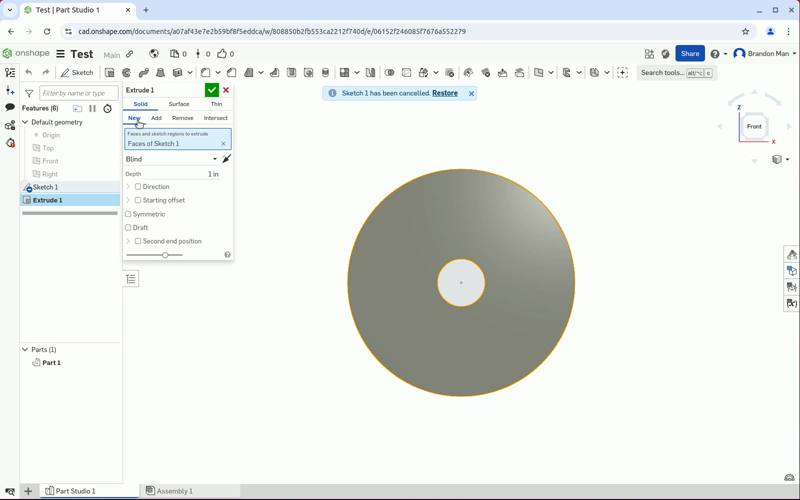
click(137, 120)
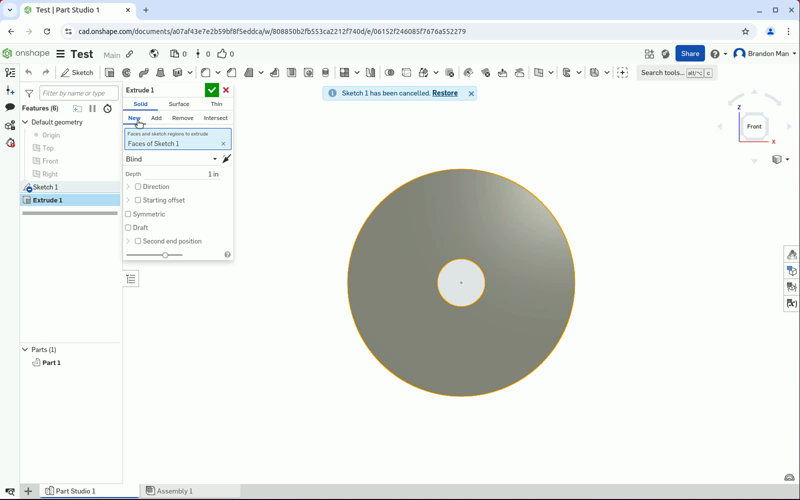
key(tab, 4)
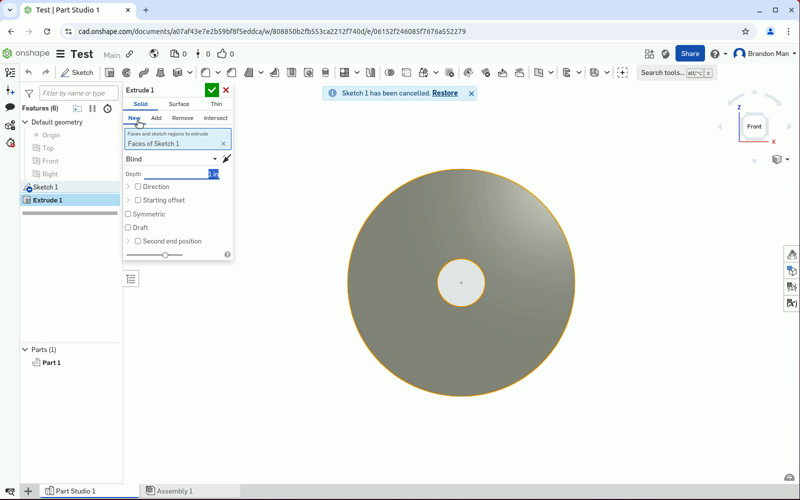
text(2.889)
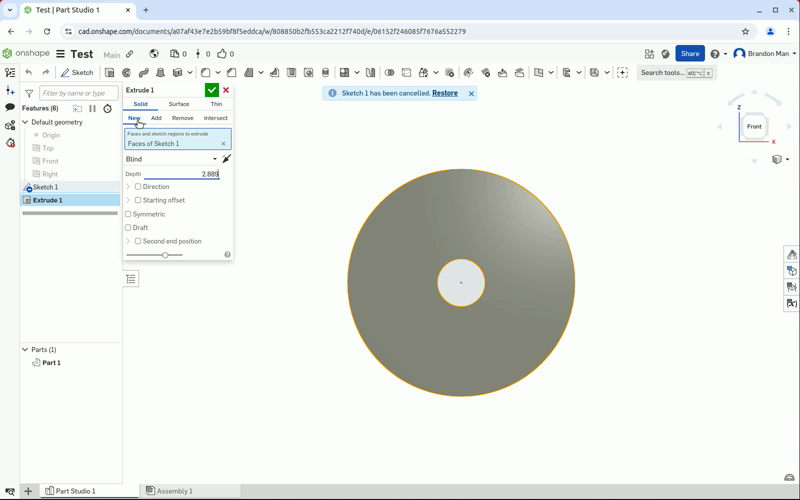
key(enter)
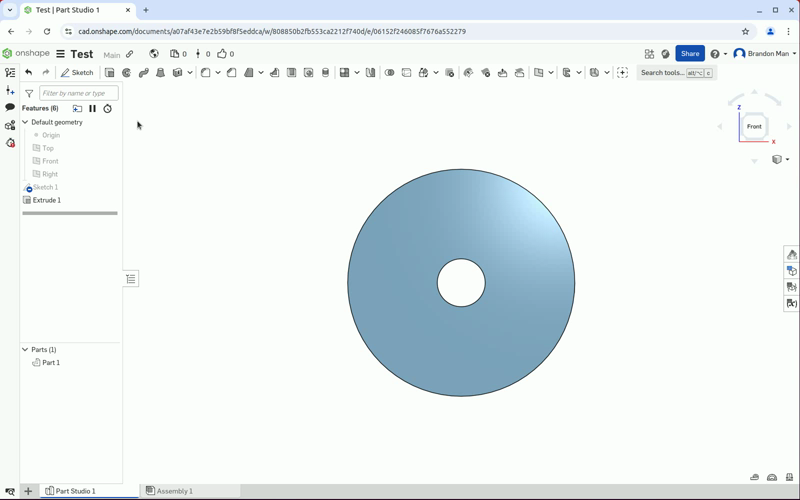
key(shift+h)
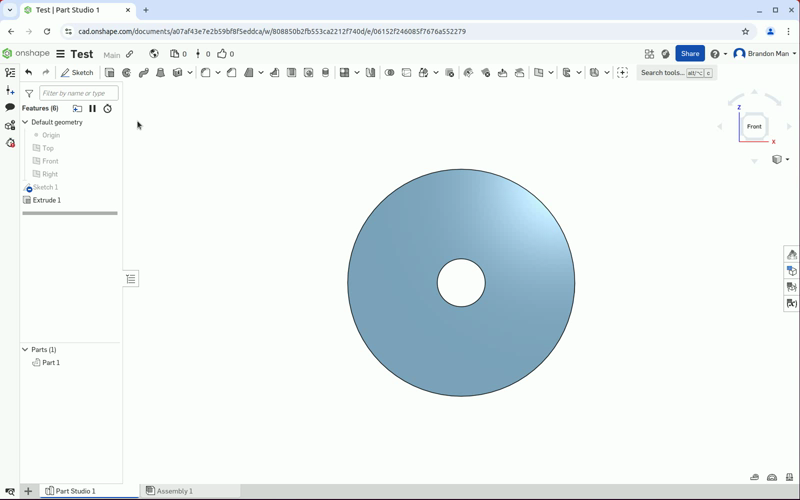
key(shift+h)
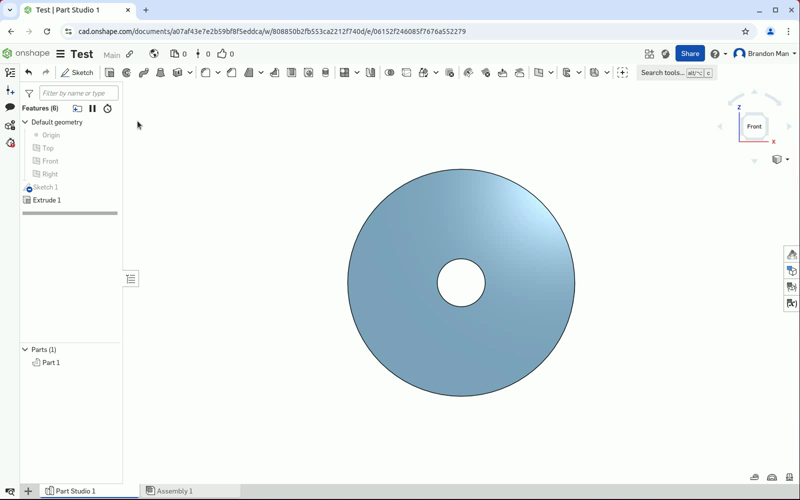
mouse_move(73, 189)
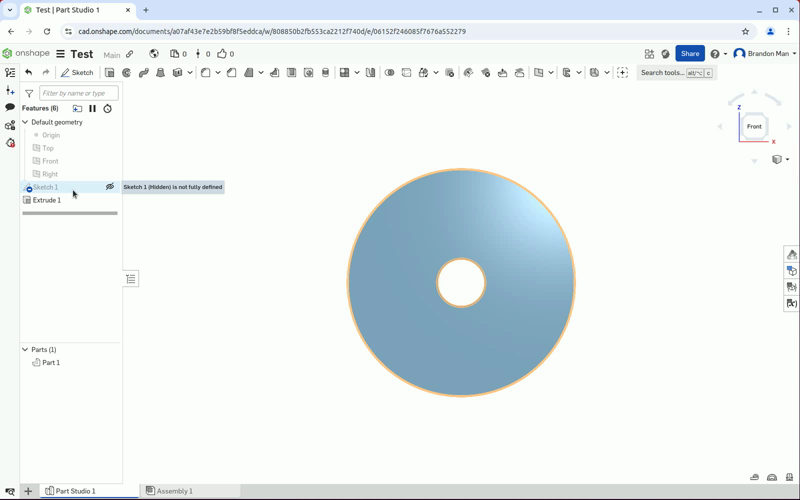
click(73, 189)
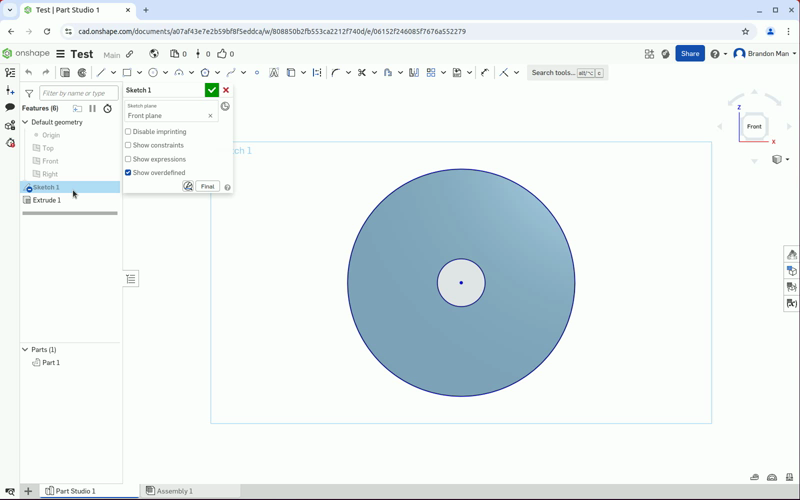
mouse_move(229, 92)
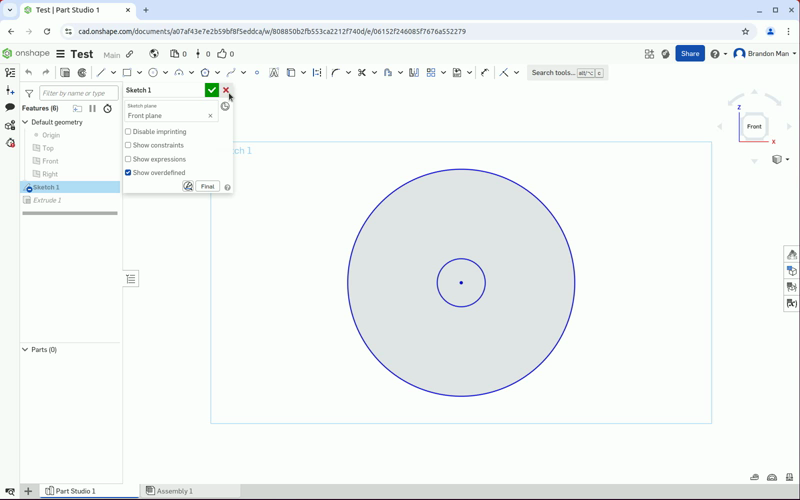
click(229, 92)
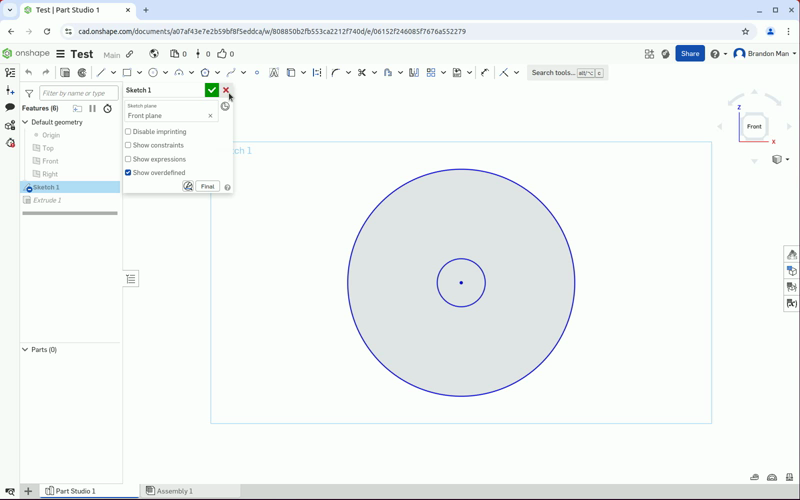
key(shift+s)
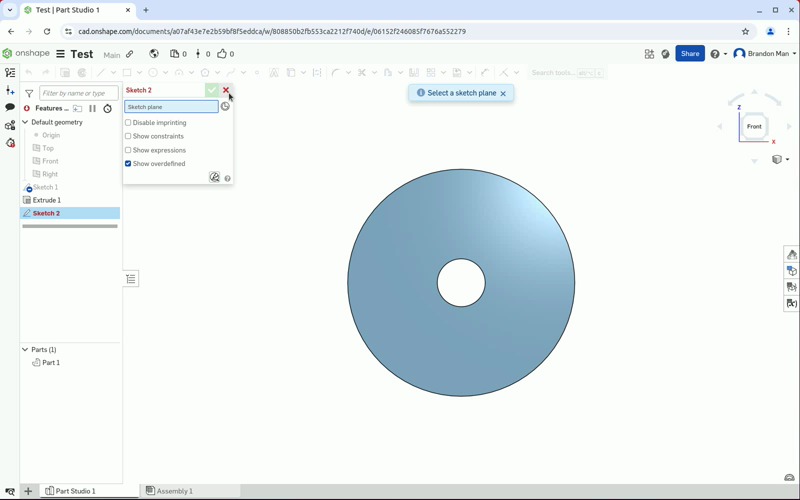
mouse_move(73, 163)
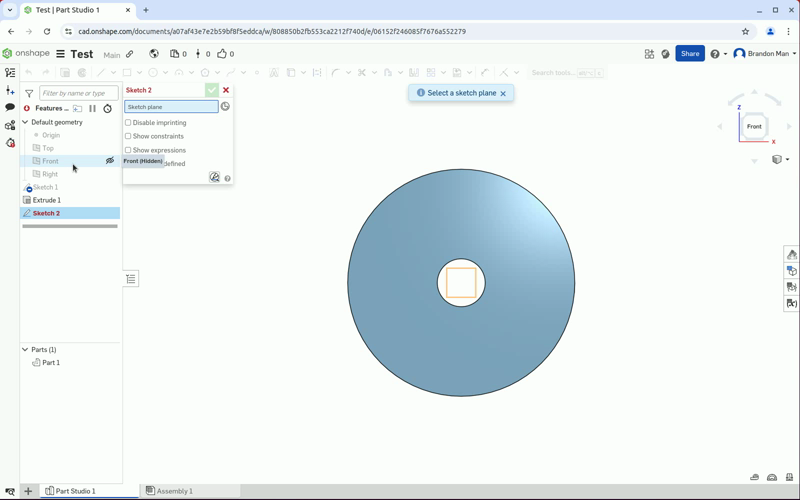
click(73, 163)
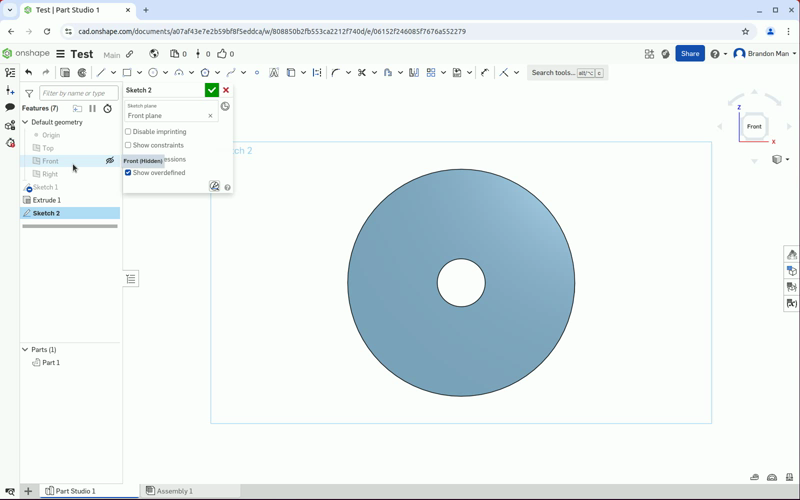
mouse_move(73, 352)
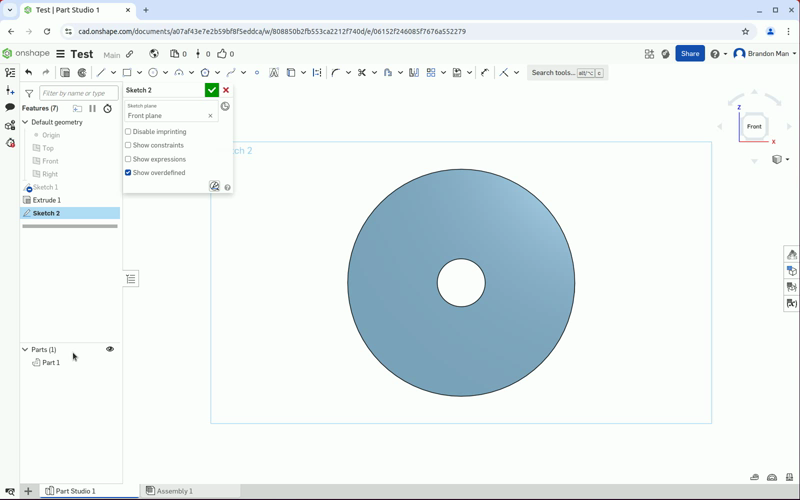
key(y)
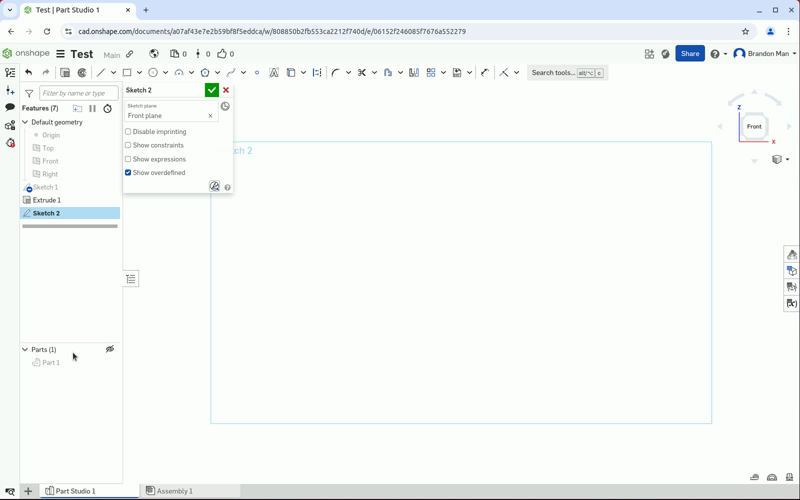
key(c)
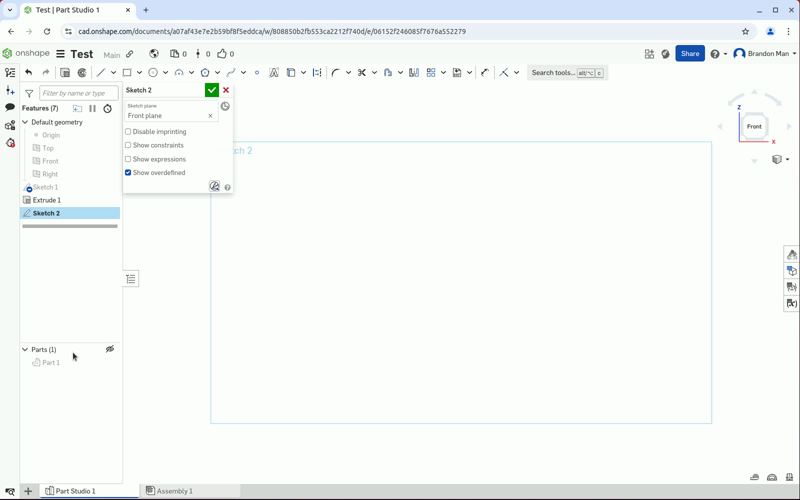
key_down(shift)
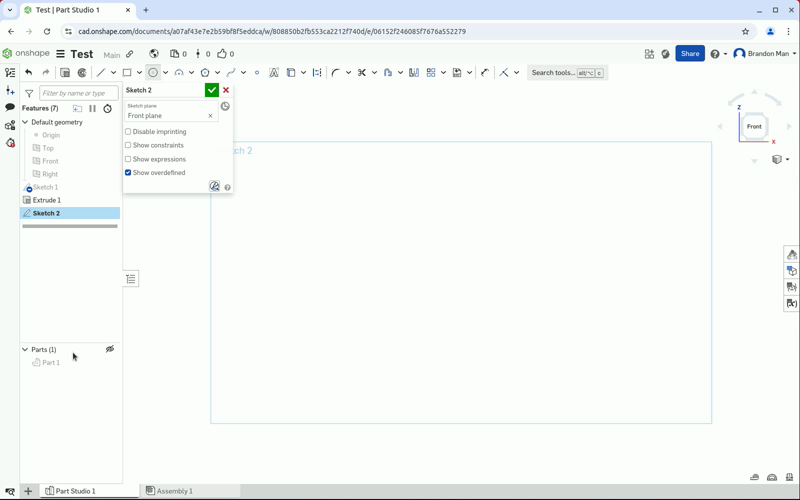
mouse_move(461, 282)
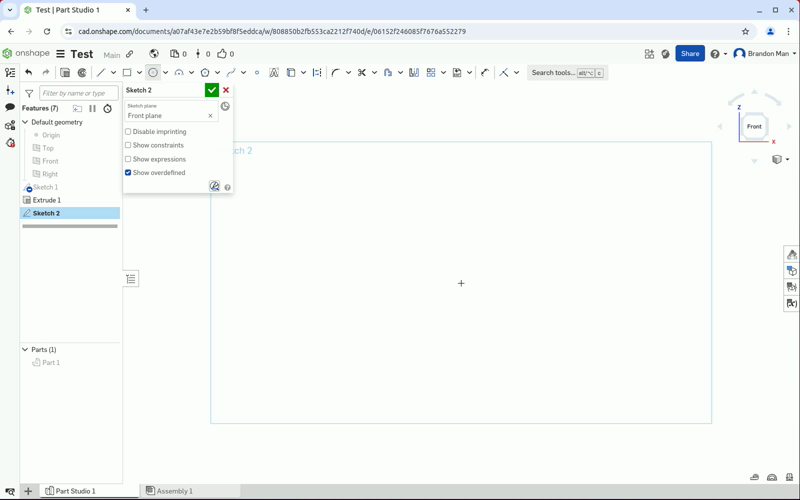
click(461, 282)
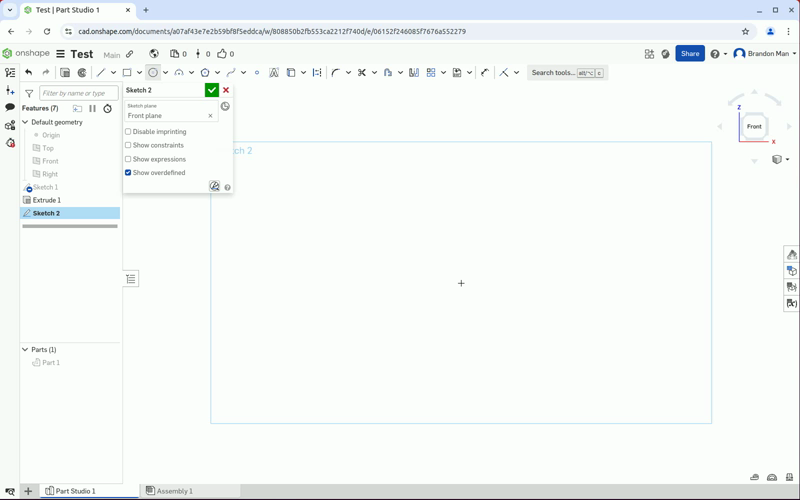
key_up(shift)
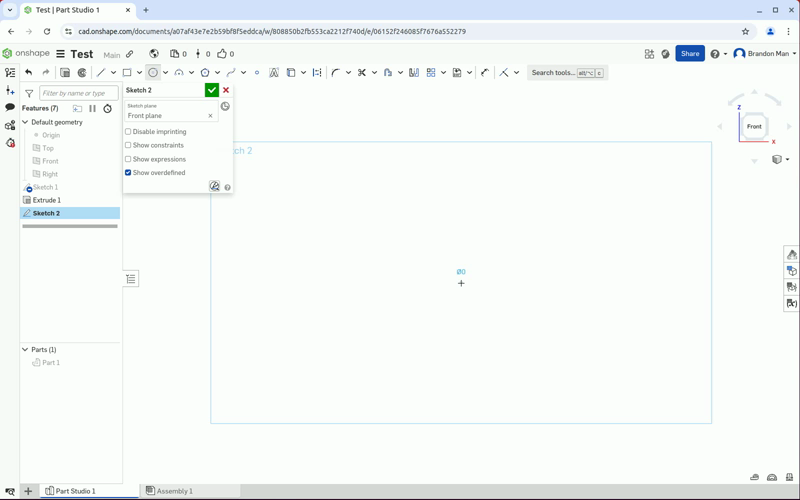
mouse_move(484, 282)
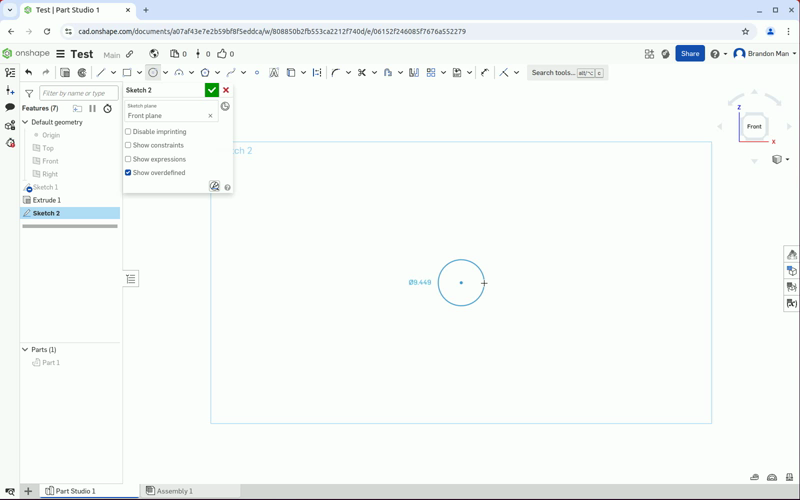
click(484, 282)
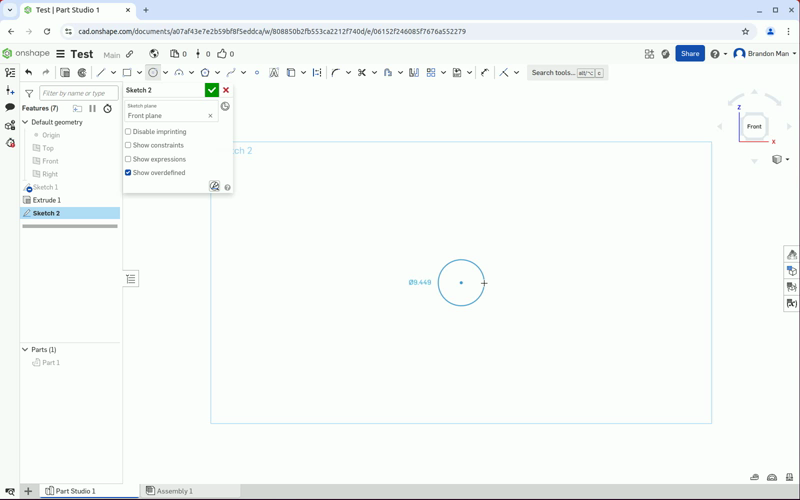
key(esc)
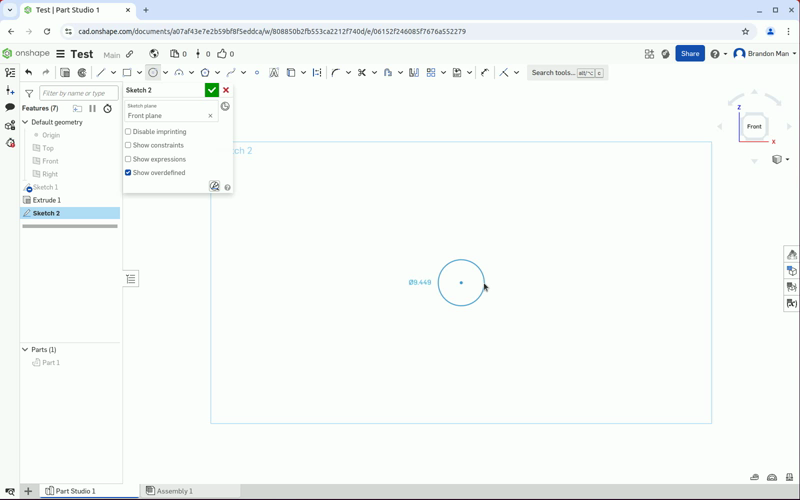
mouse_move(445, 285)
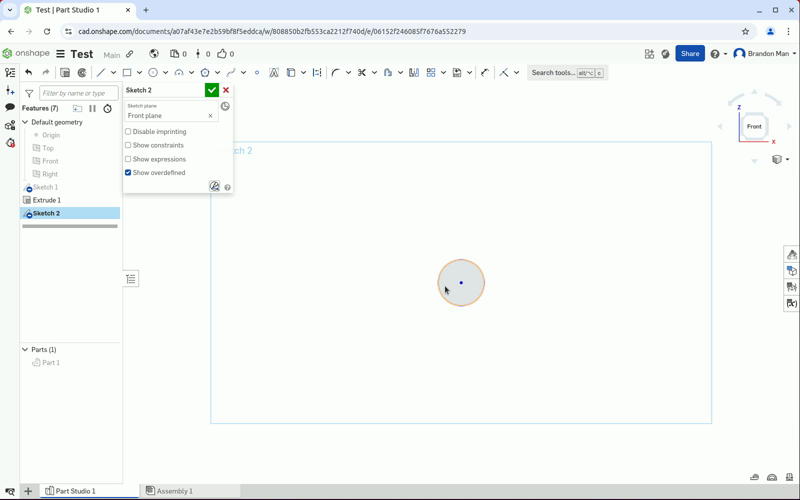
scroll(6)
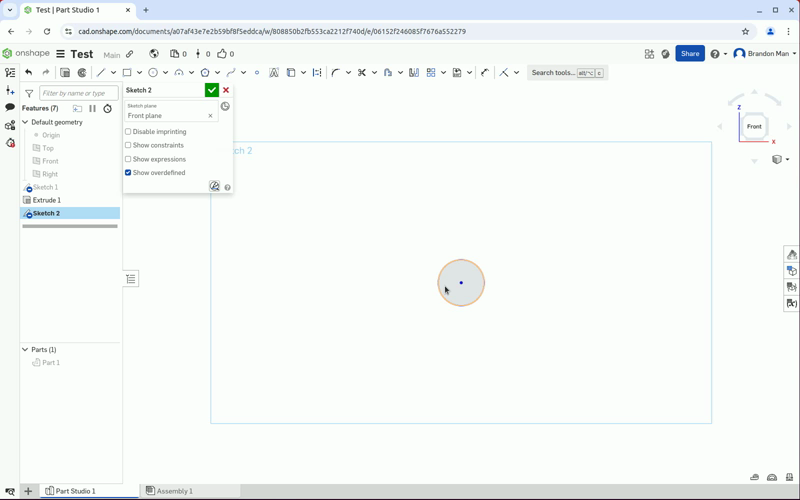
scroll(6)
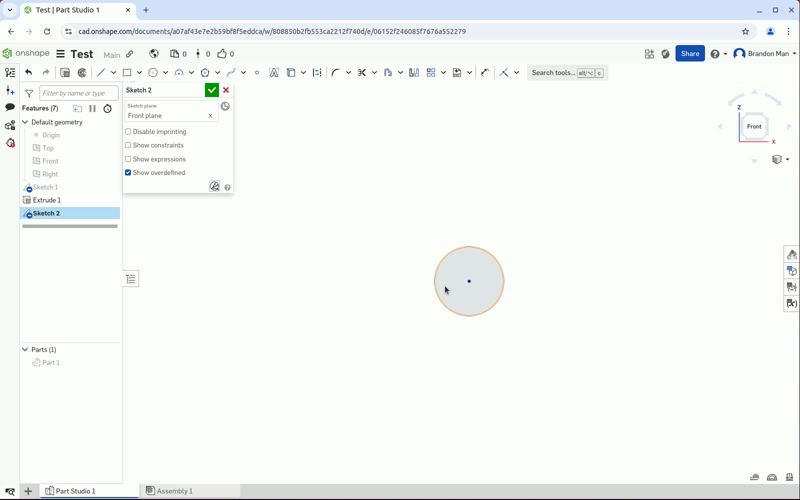
scroll(6)
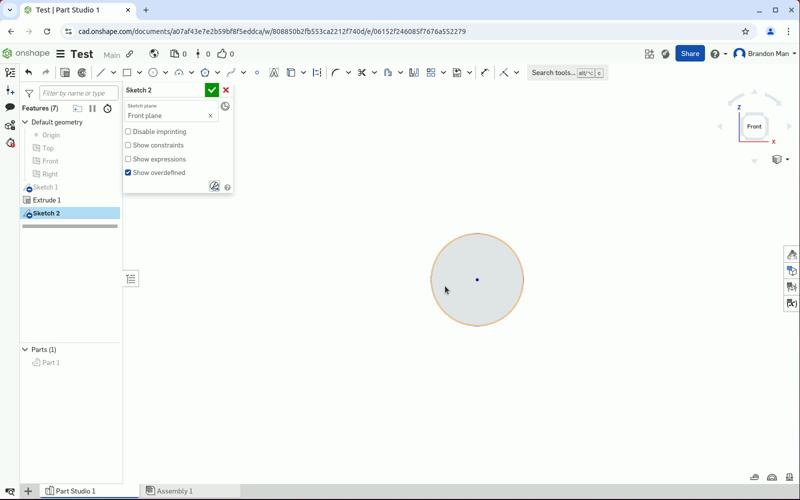
scroll(6)
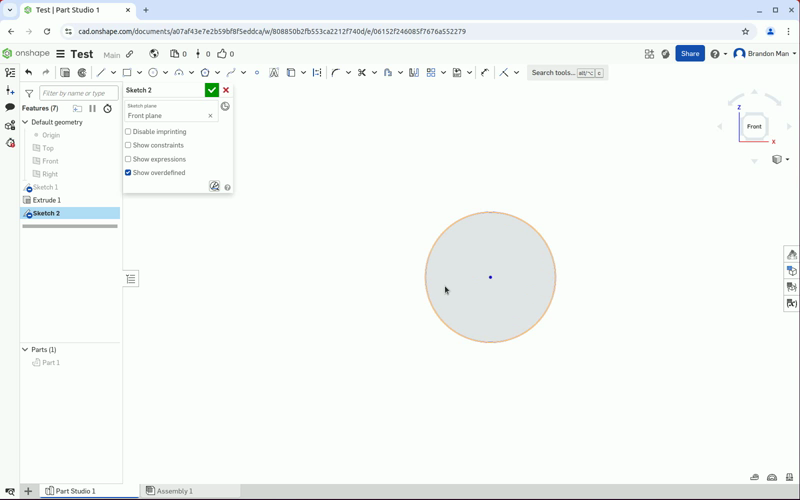
scroll(6)
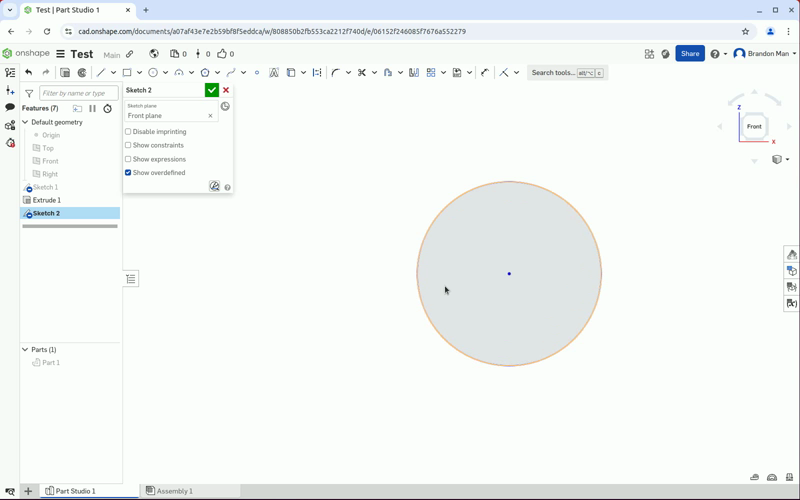
scroll(6)
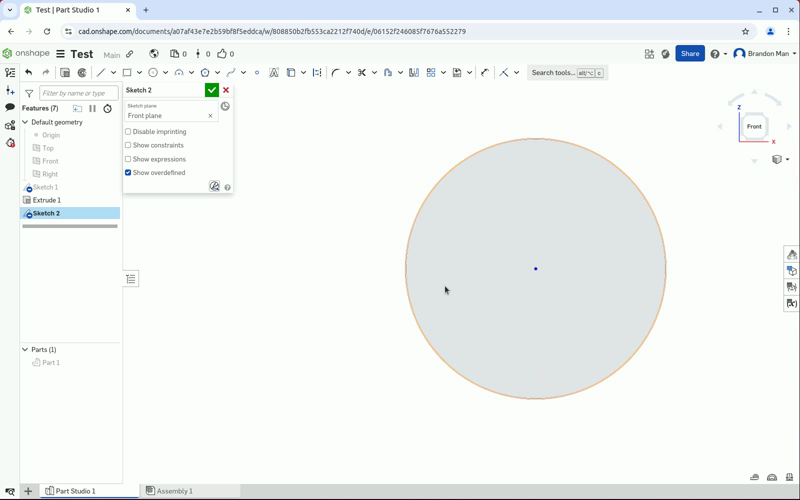
scroll(6)
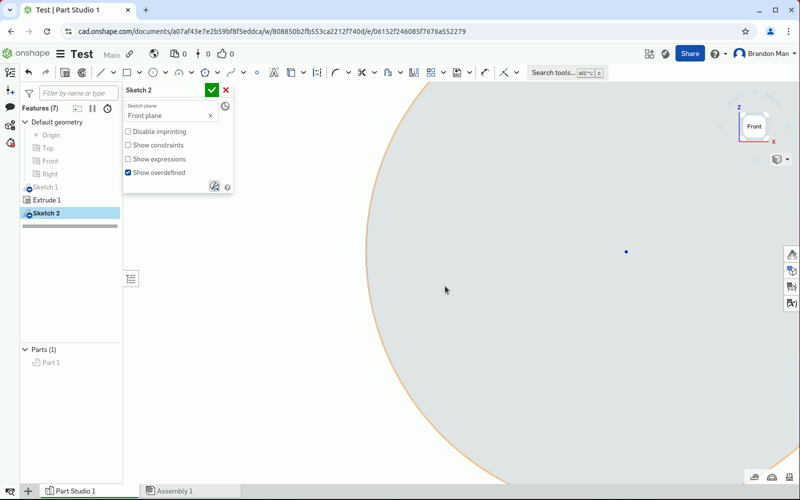
click(445, 285)
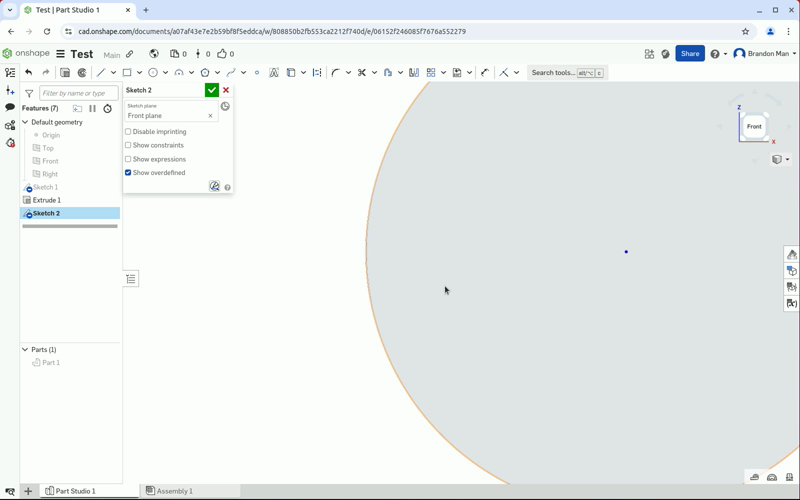
scroll(-6)
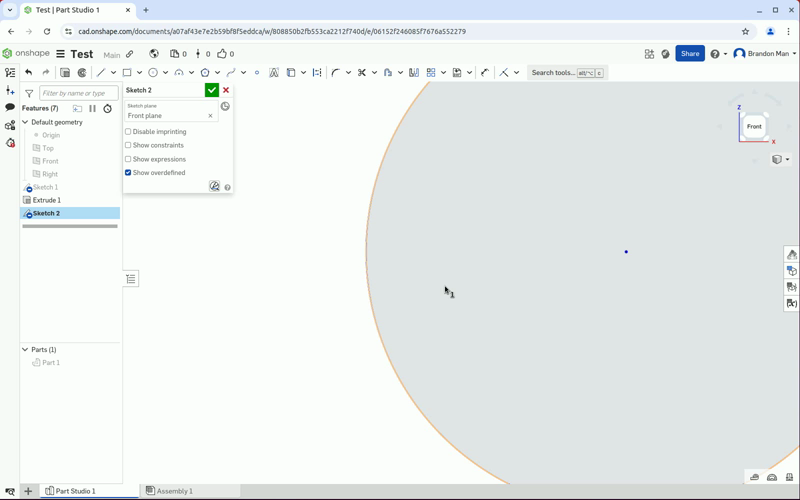
scroll(-6)
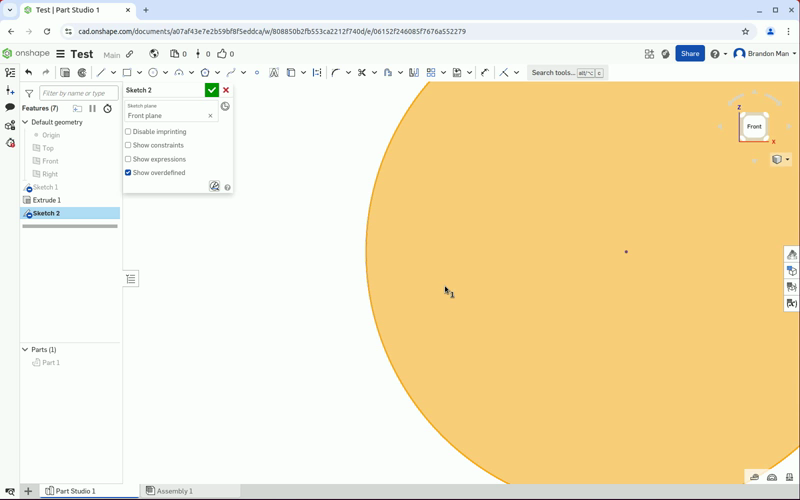
scroll(-6)
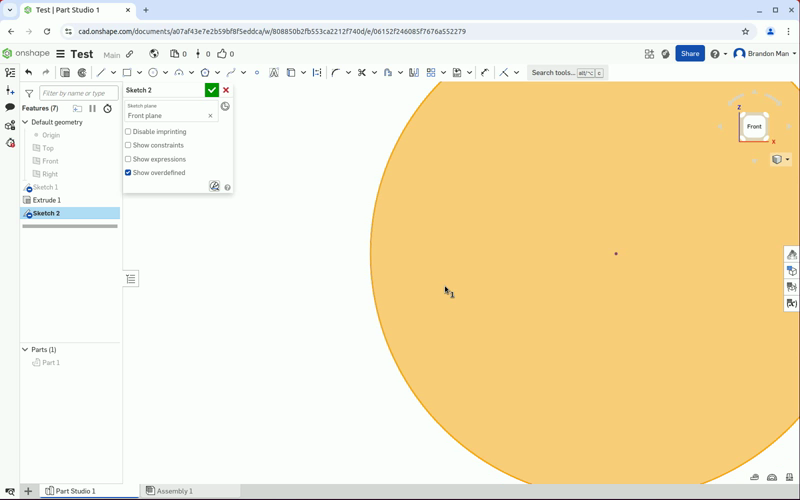
scroll(-6)
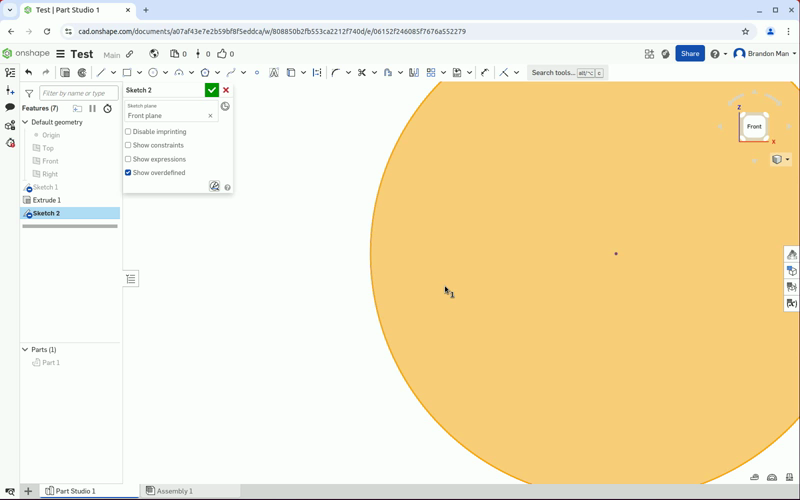
scroll(-6)
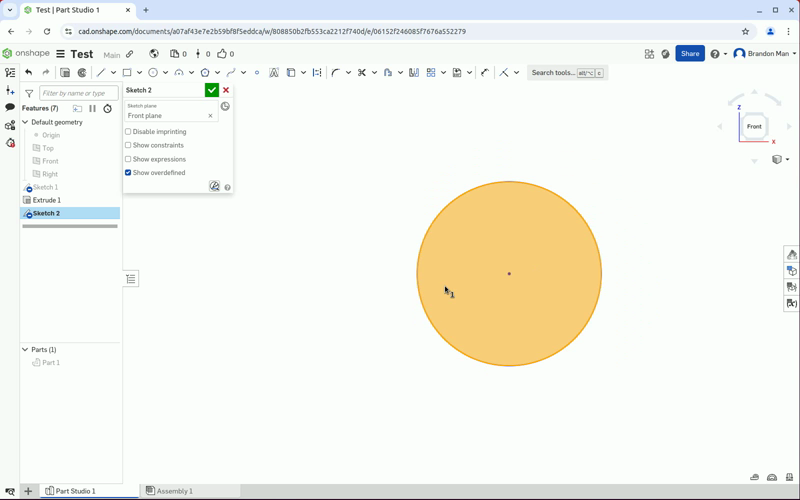
scroll(-6)
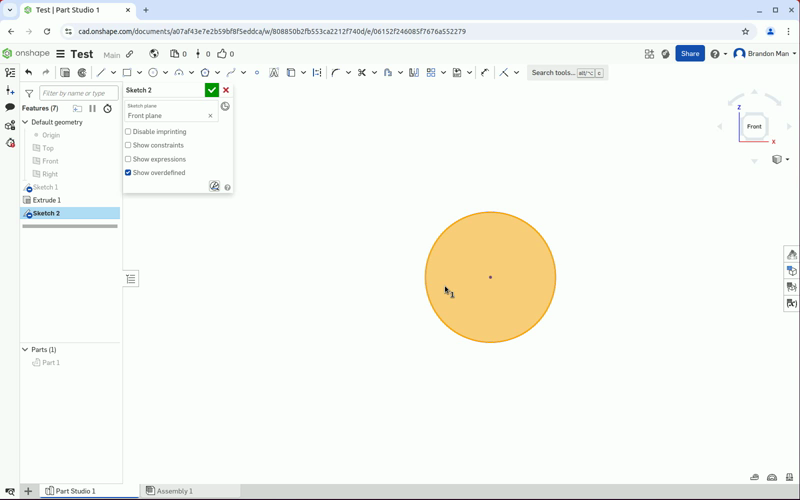
scroll(-6)
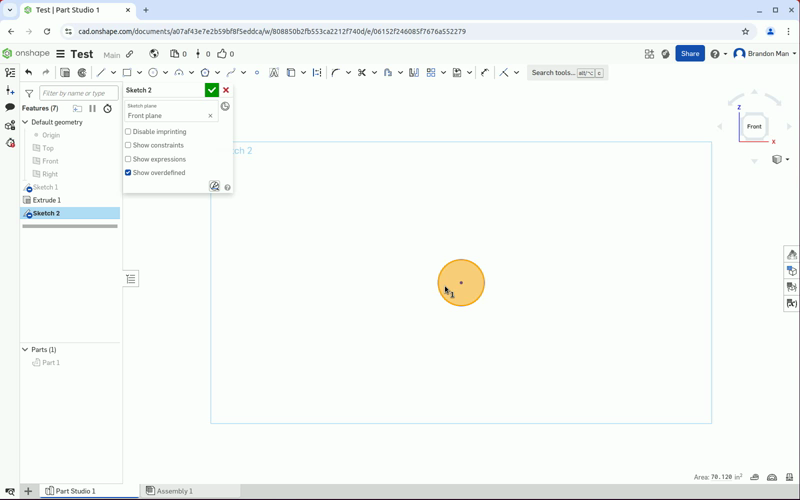
mouse_move(73, 352)
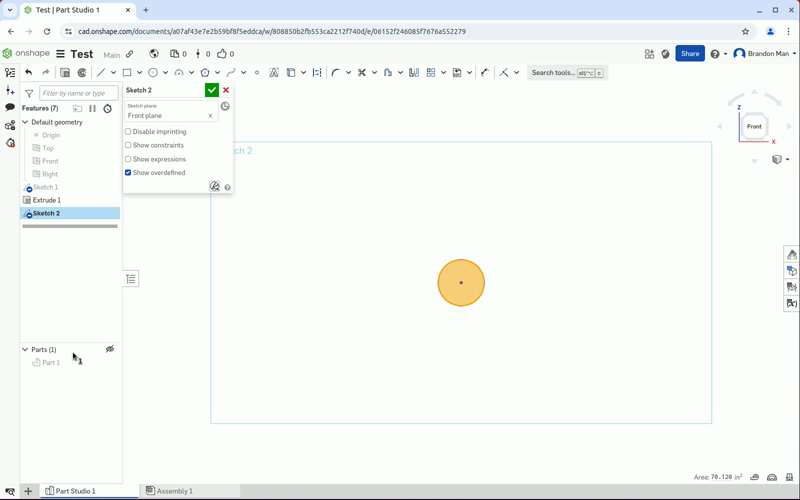
key(shift+y)
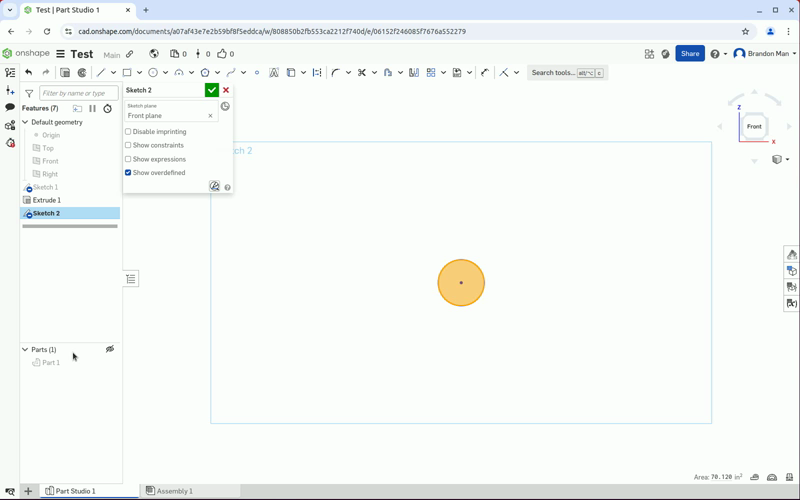
key(shift+e)
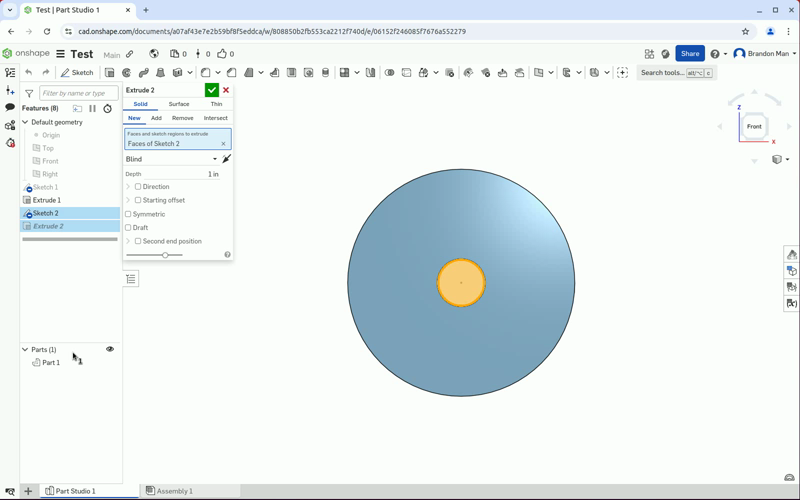
mouse_move(143, 106)
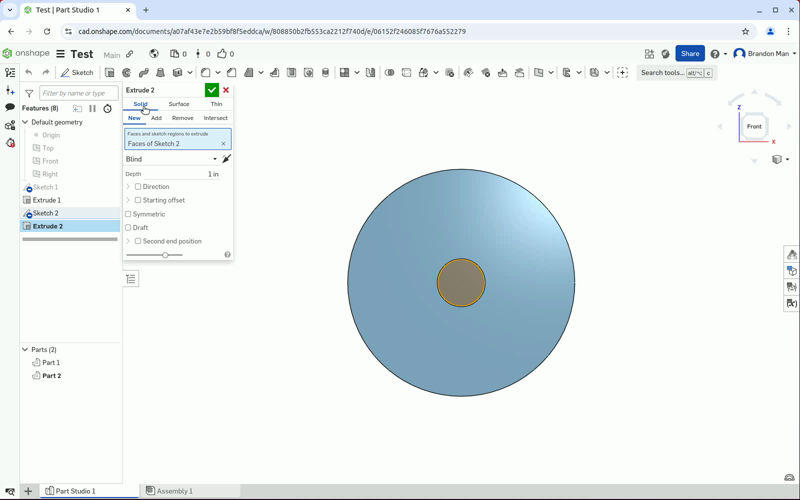
click(143, 106)
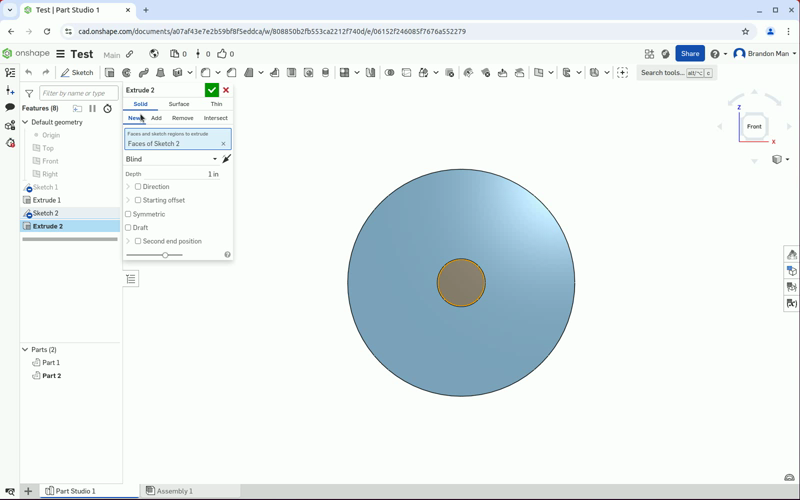
mouse_move(137, 120)
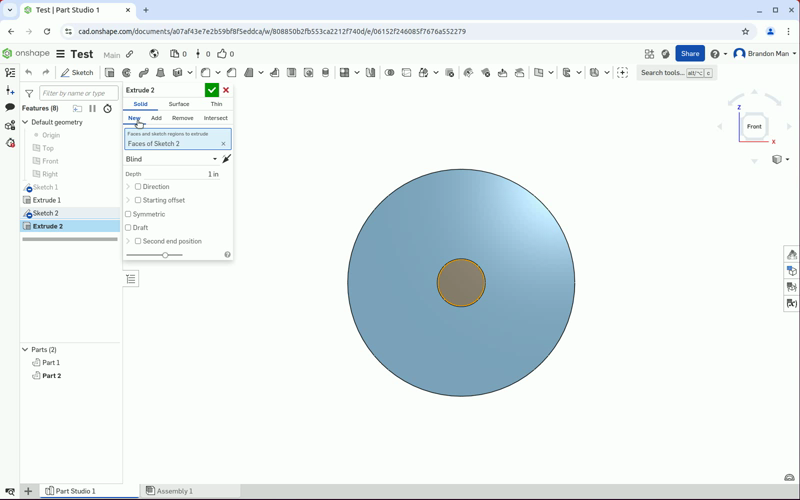
click(137, 120)
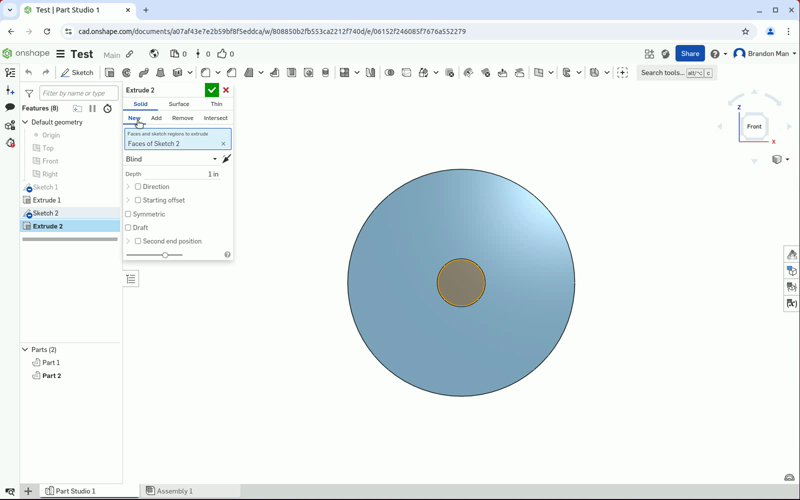
key(tab, 4)
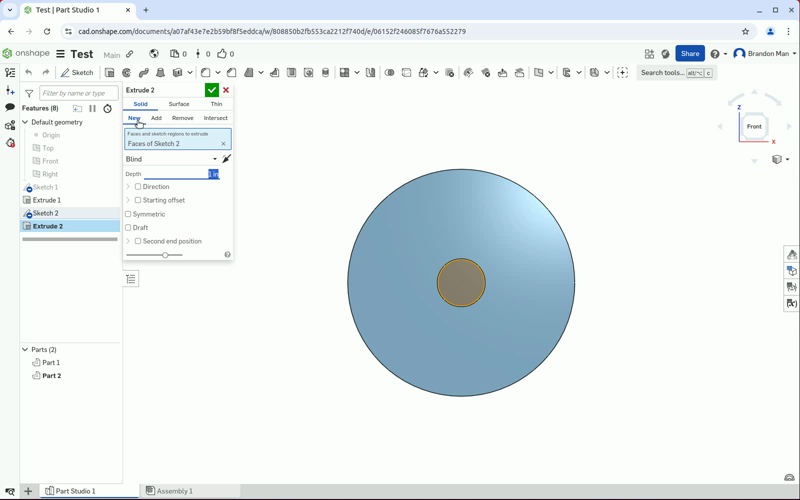
text(2.889)
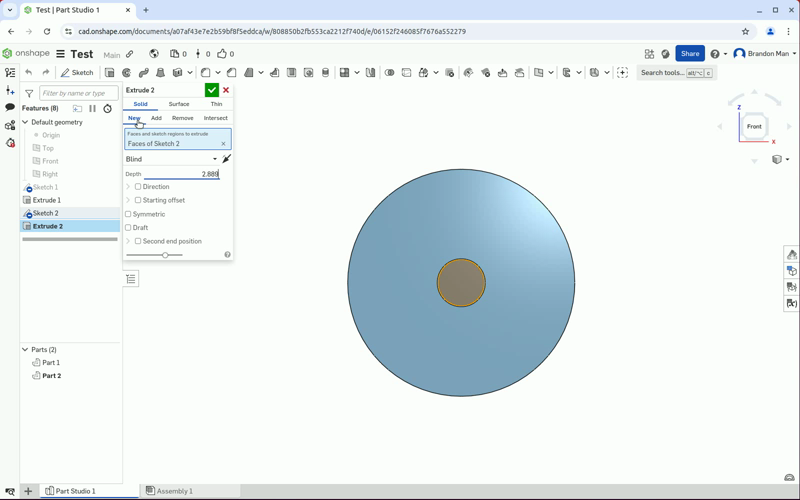
key(enter)
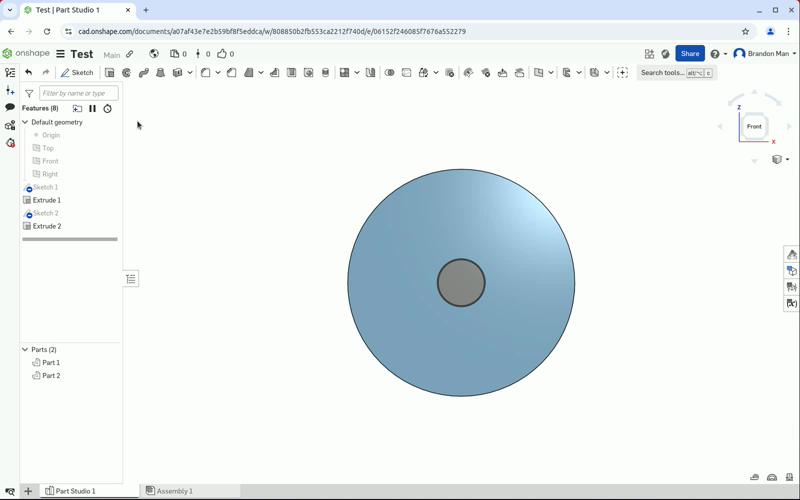
key(shift+h)
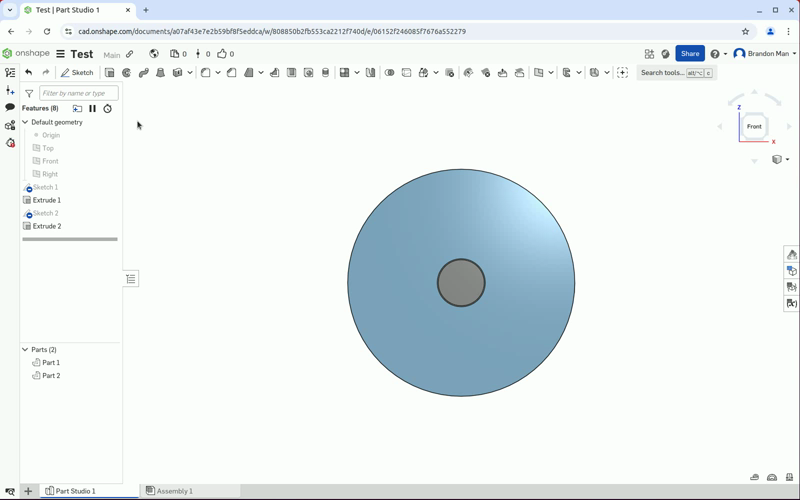
key(shift+h)
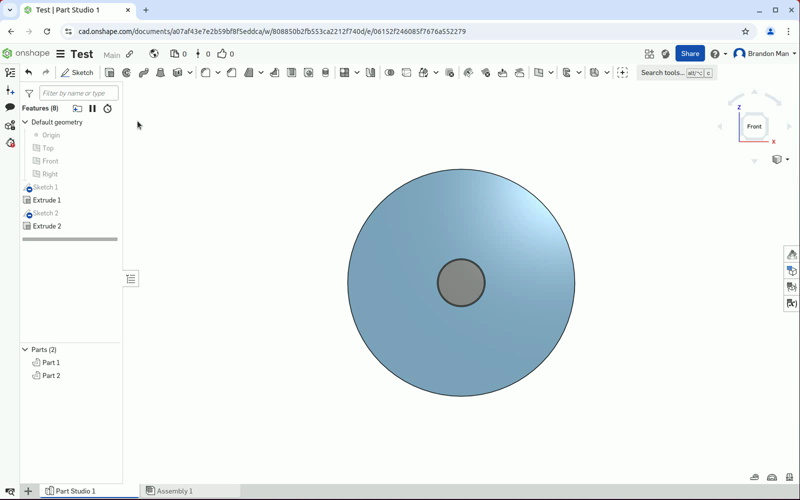
mouse_move(73, 189)
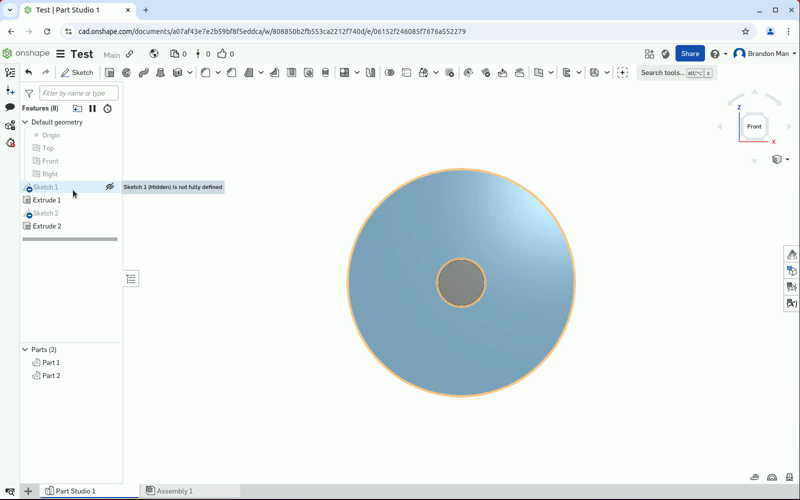
click(73, 189)
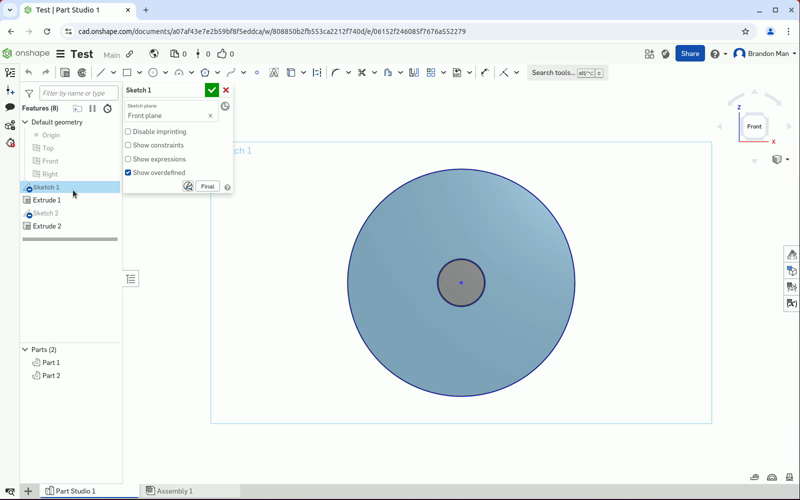
mouse_move(229, 92)
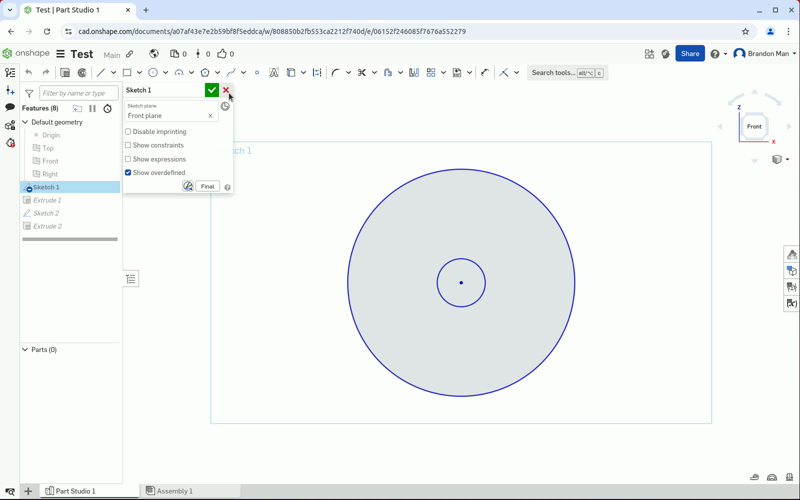
click(229, 92)
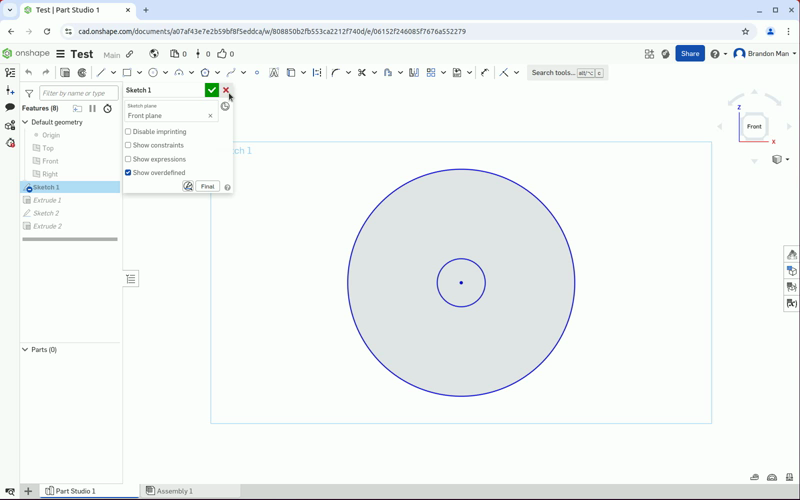
key(shift+s)
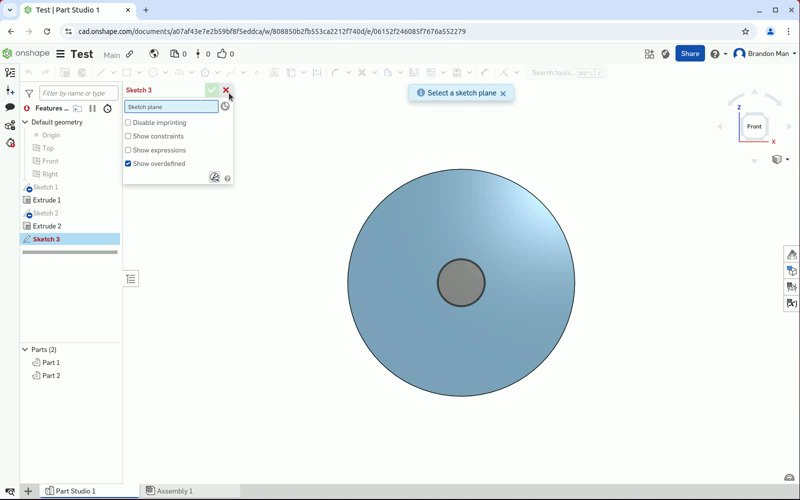
mouse_move(73, 163)
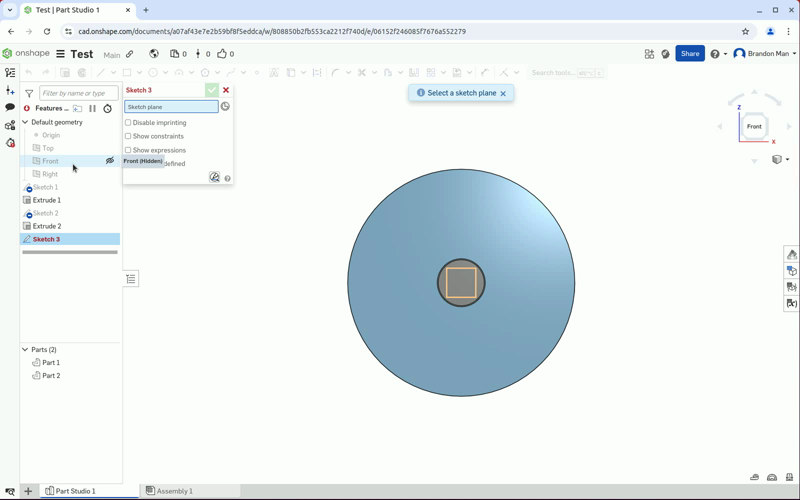
click(73, 163)
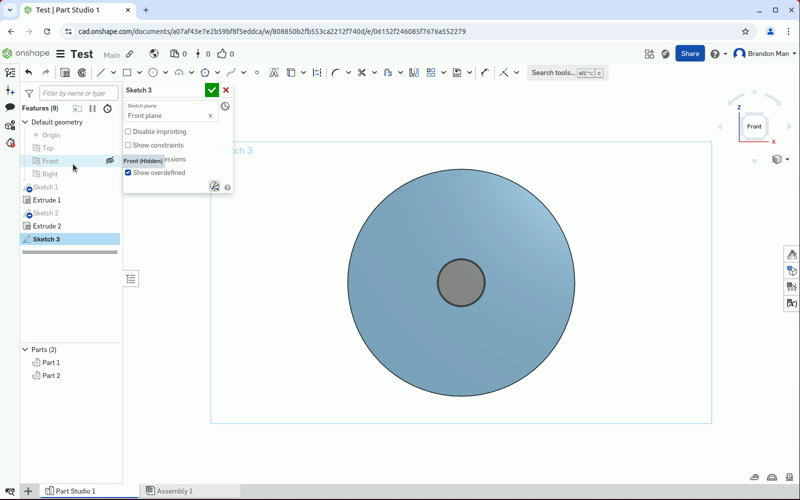
mouse_move(73, 352)
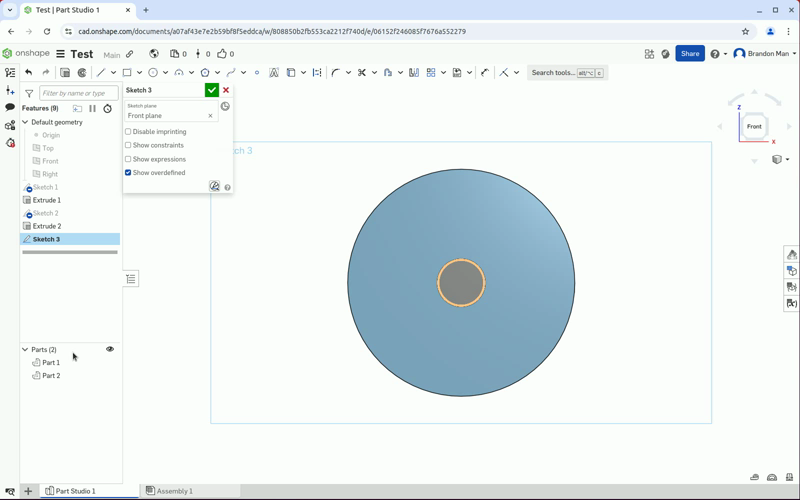
key(y)
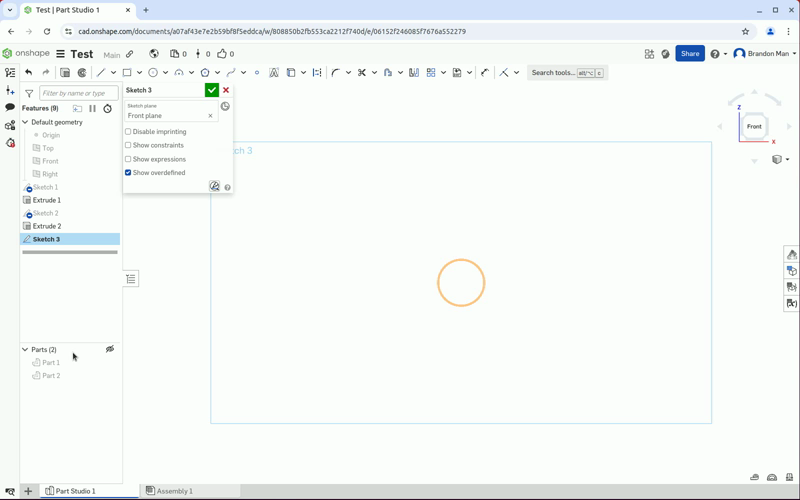
key(c)
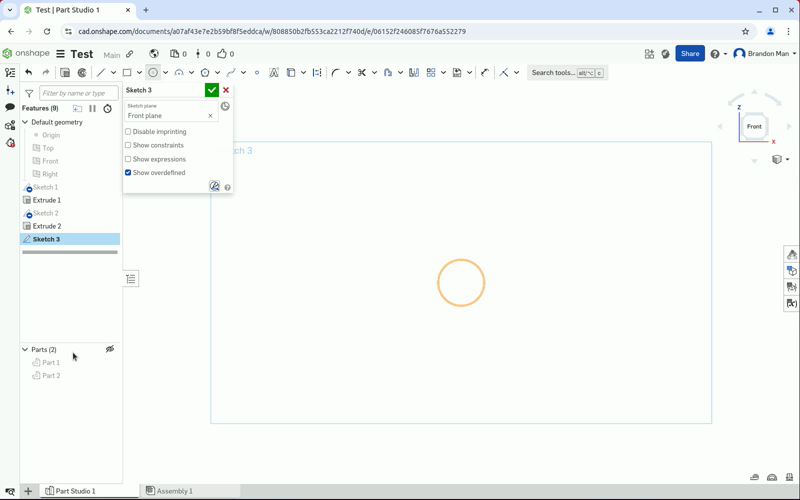
key_down(shift)
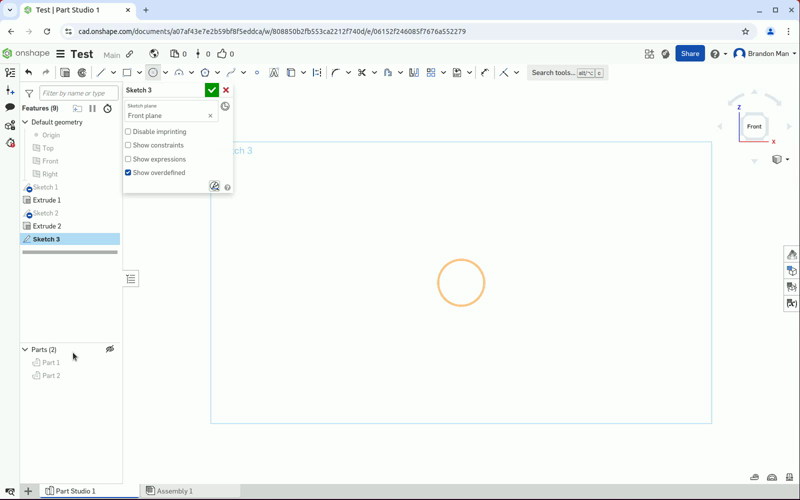
mouse_move(461, 282)
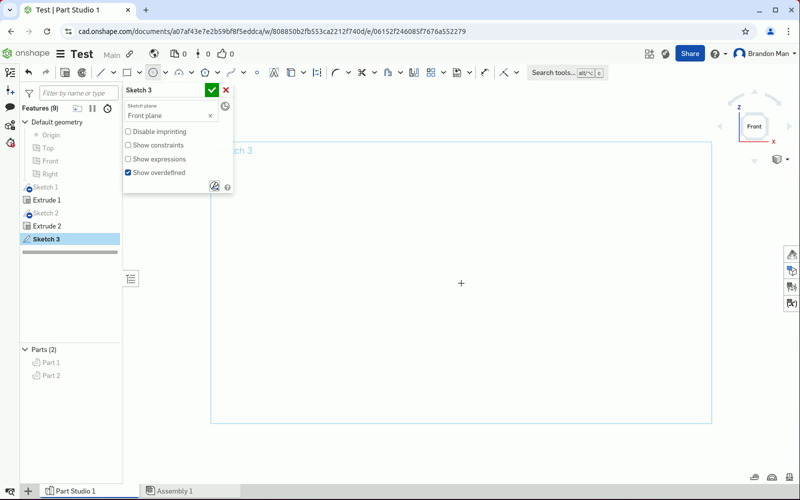
click(461, 282)
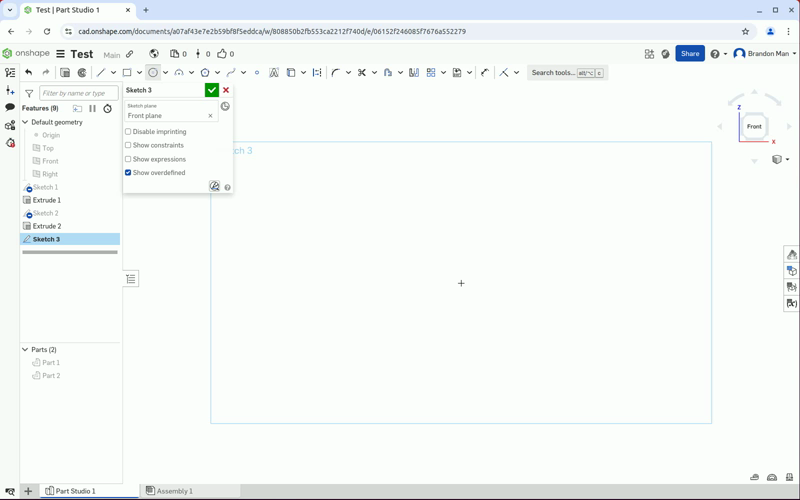
key_up(shift)
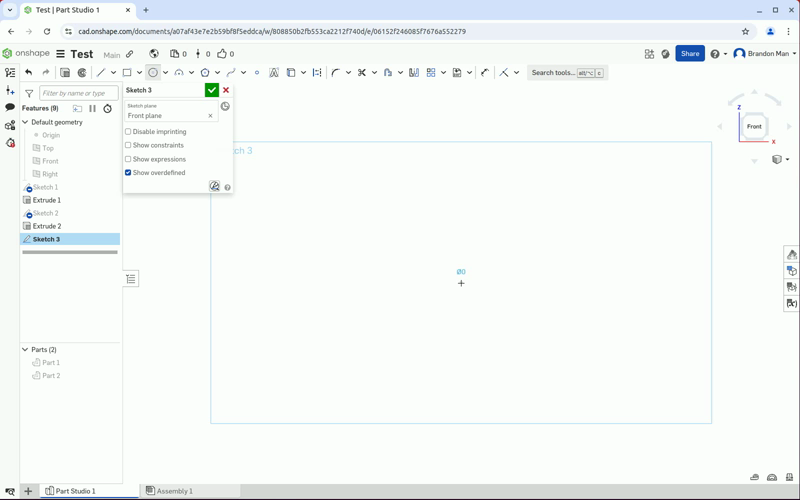
mouse_move(484, 282)
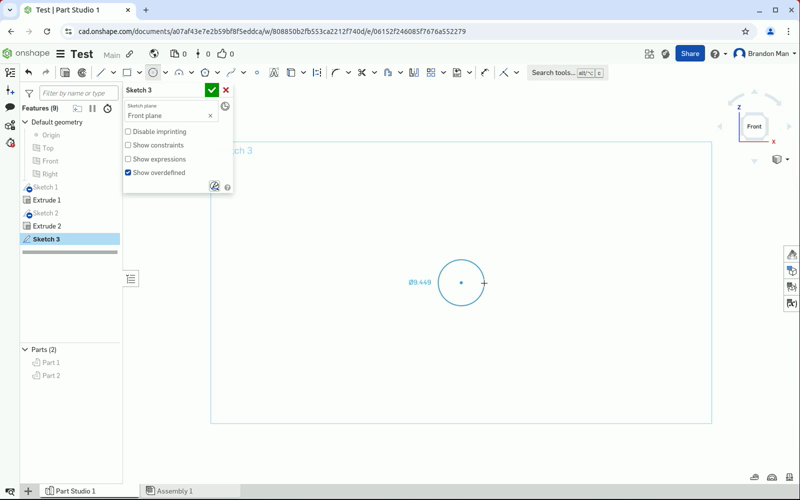
click(484, 282)
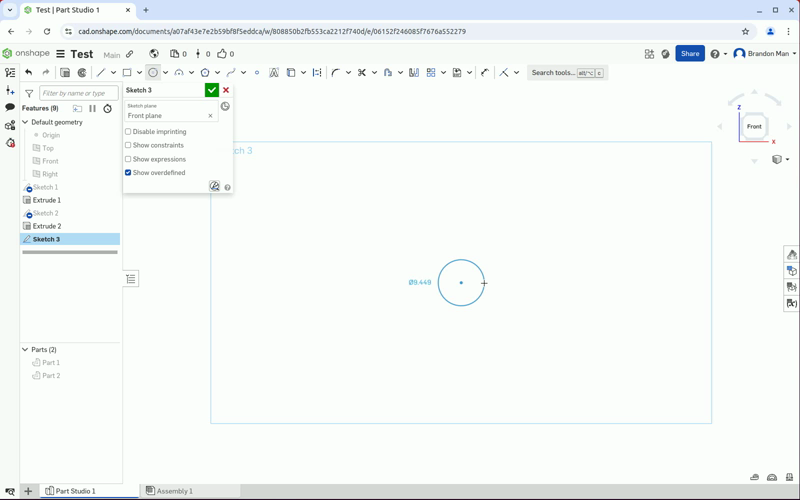
key(esc)
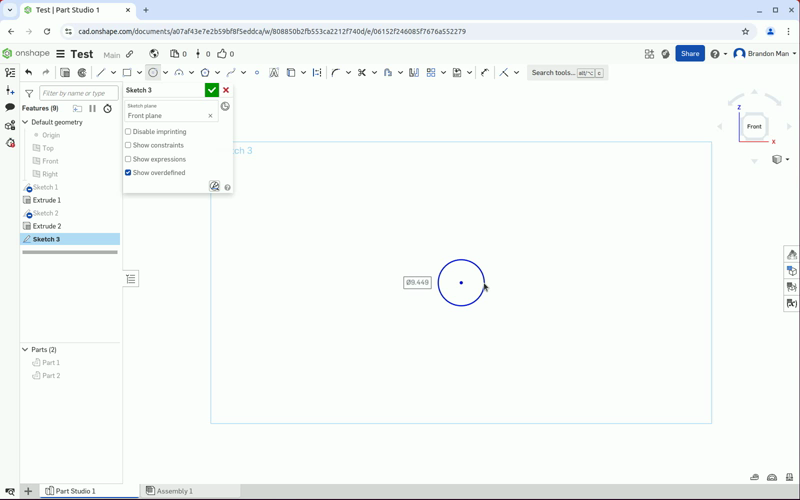
mouse_move(459, 280)
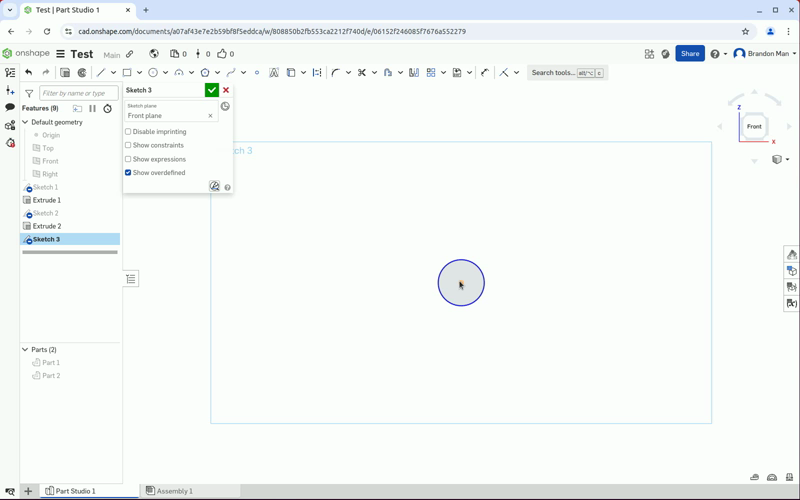
scroll(6)
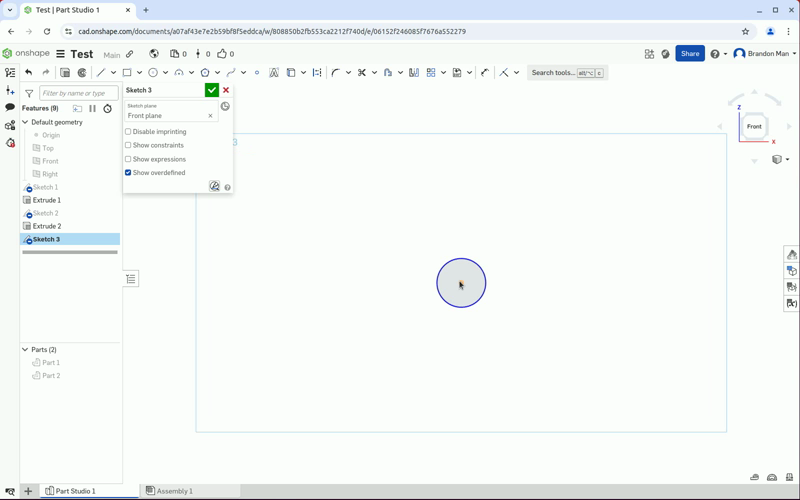
scroll(6)
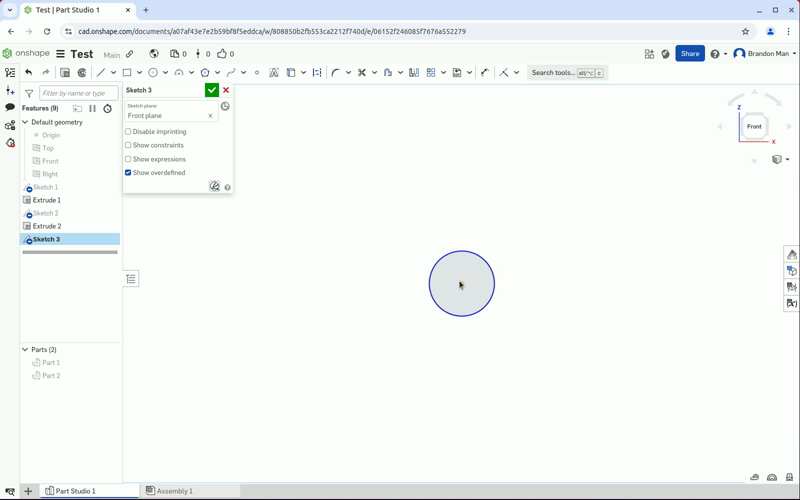
scroll(6)
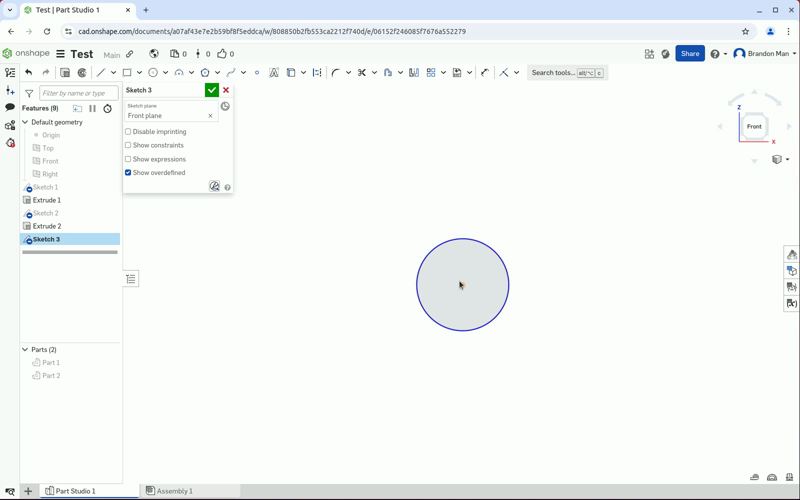
scroll(6)
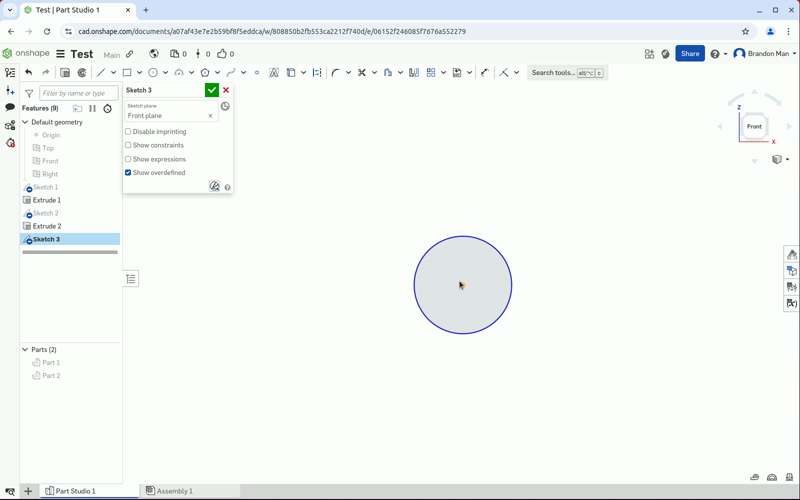
scroll(6)
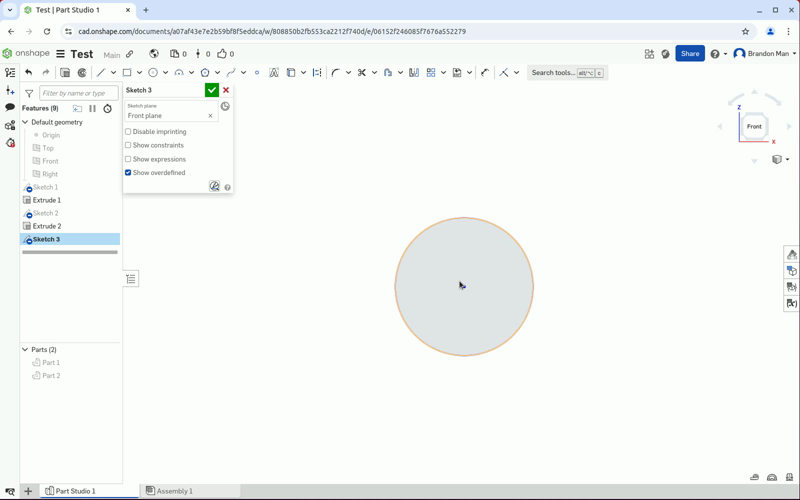
scroll(6)
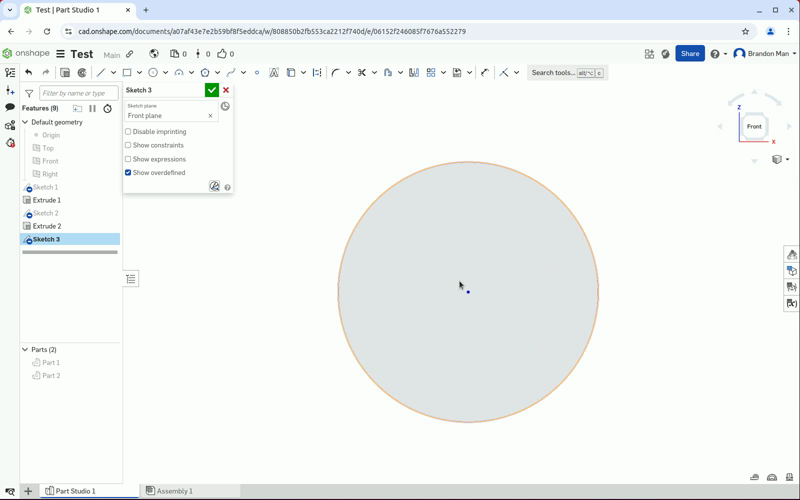
scroll(6)
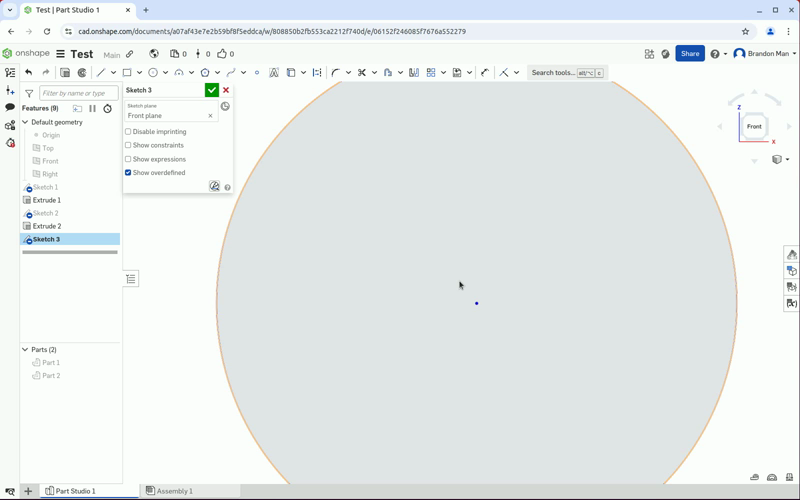
click(459, 280)
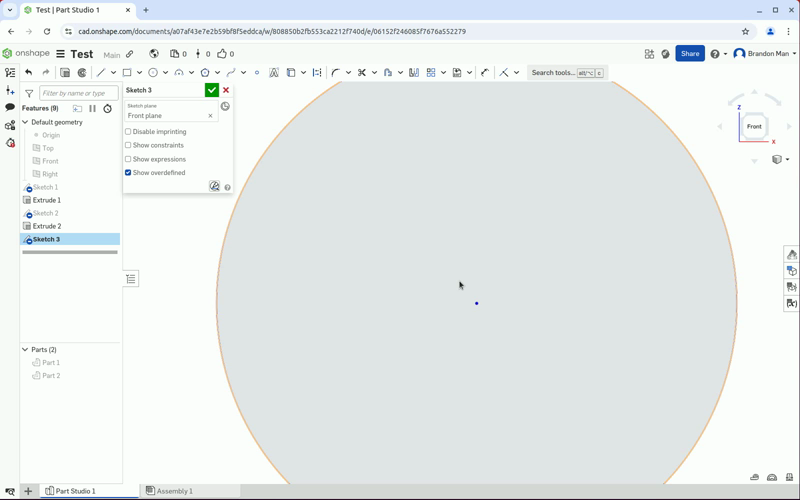
scroll(-6)
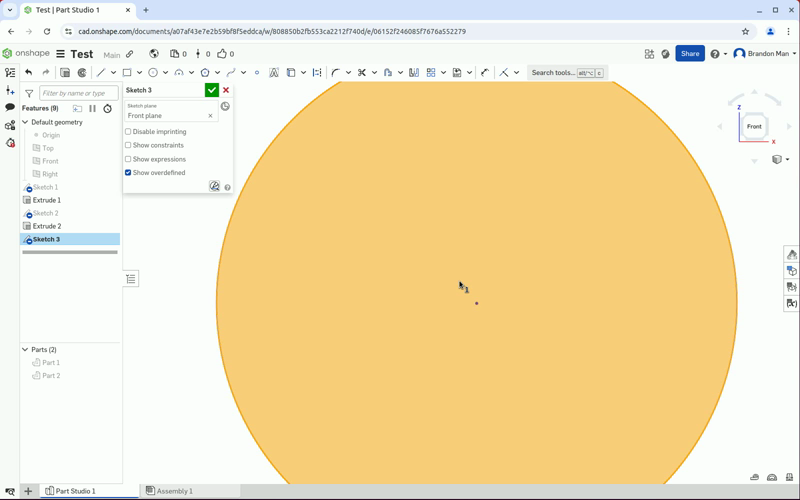
scroll(-6)
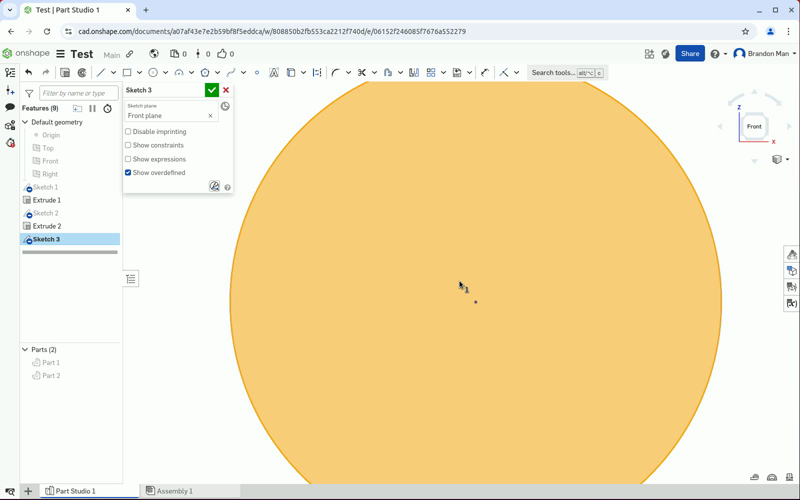
scroll(-6)
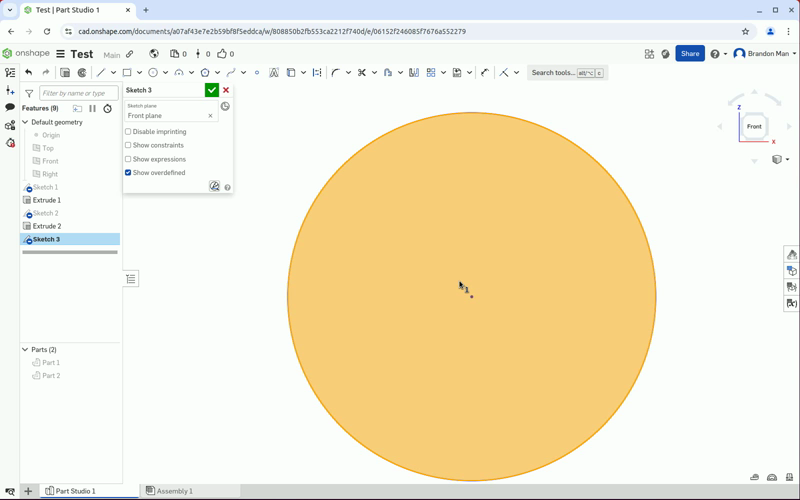
scroll(-6)
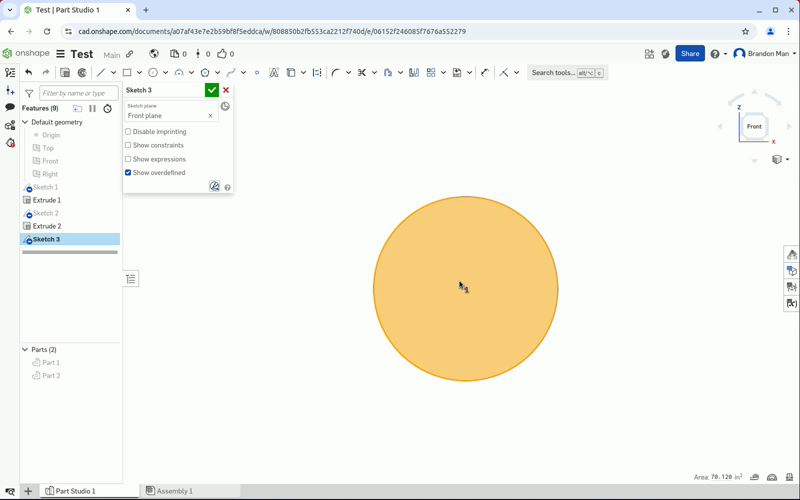
scroll(-6)
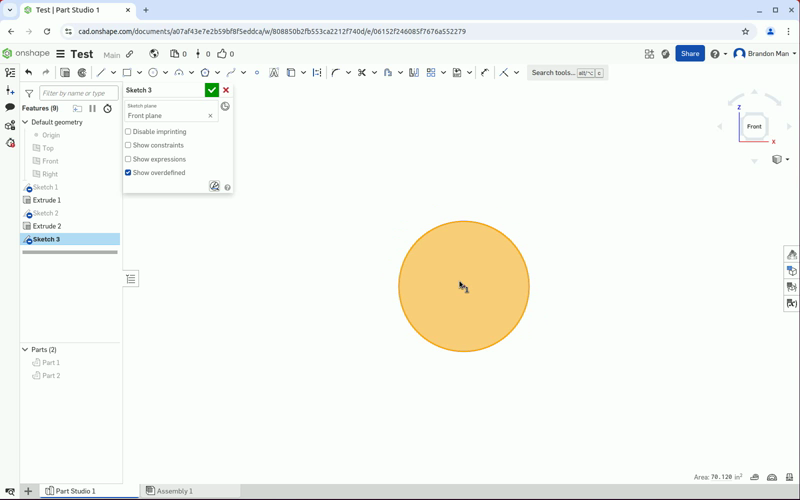
scroll(-6)
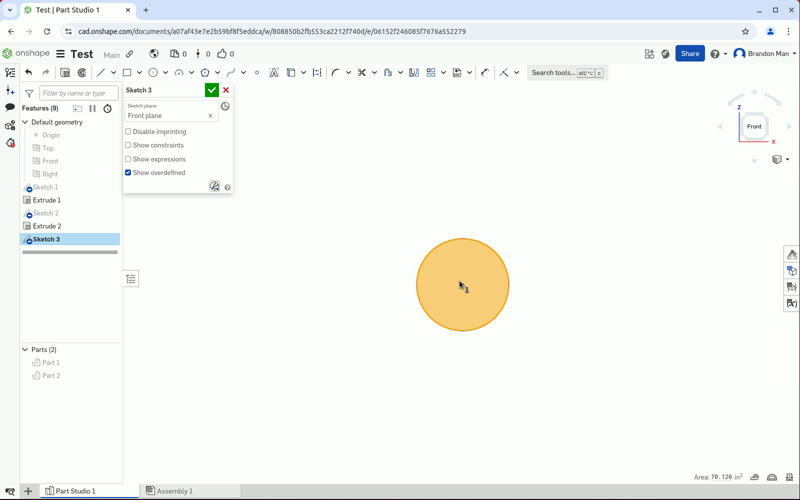
scroll(-6)
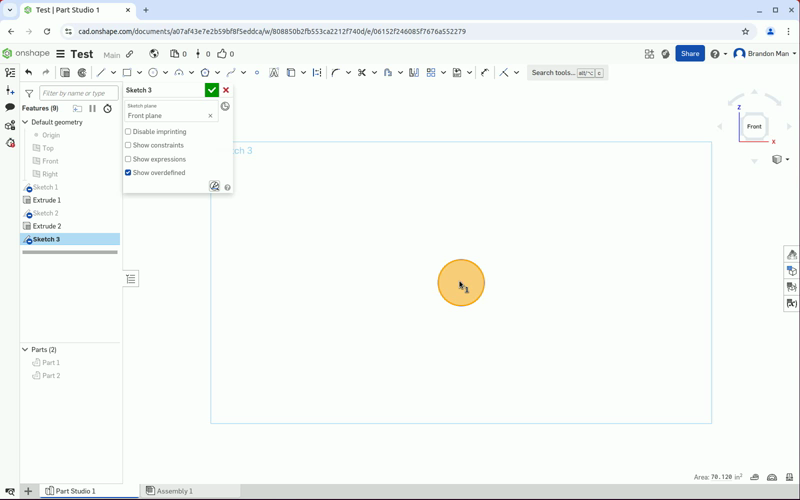
mouse_move(73, 352)
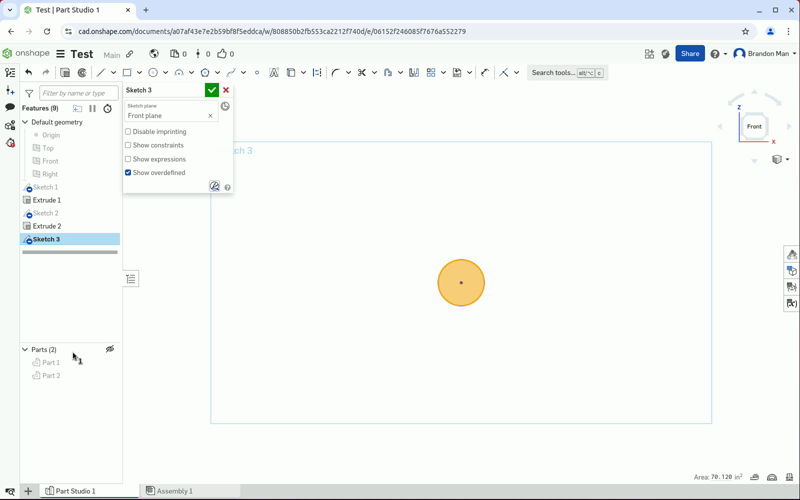
key(shift+y)
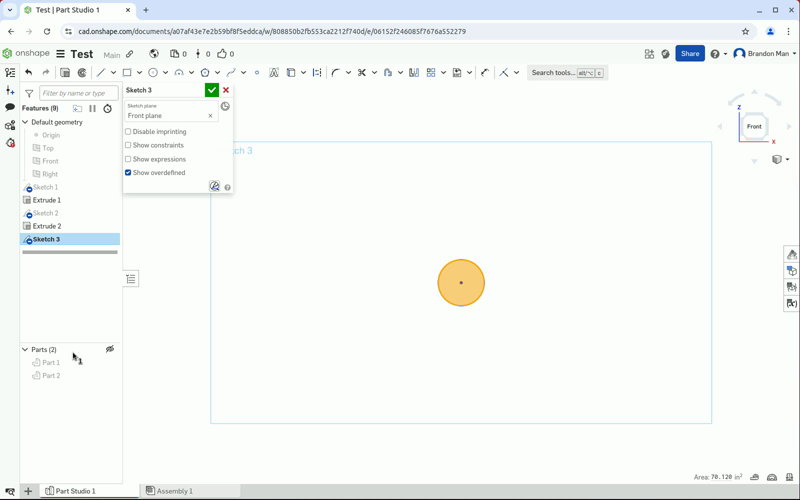
key(shift+e)
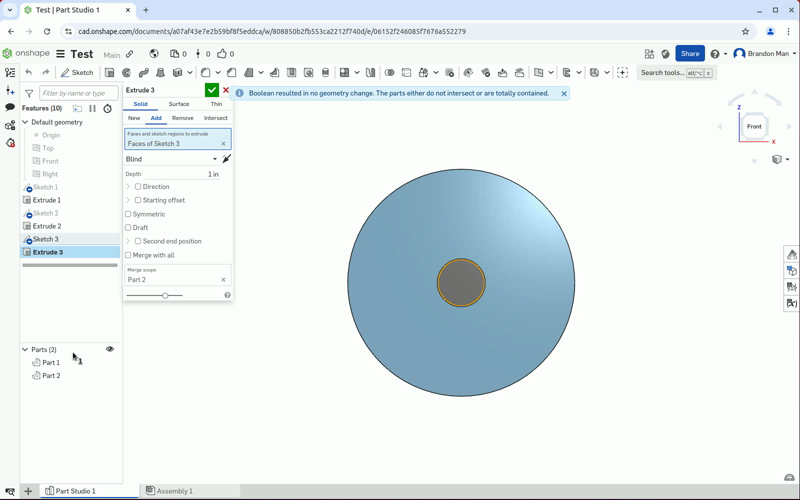
mouse_move(143, 106)
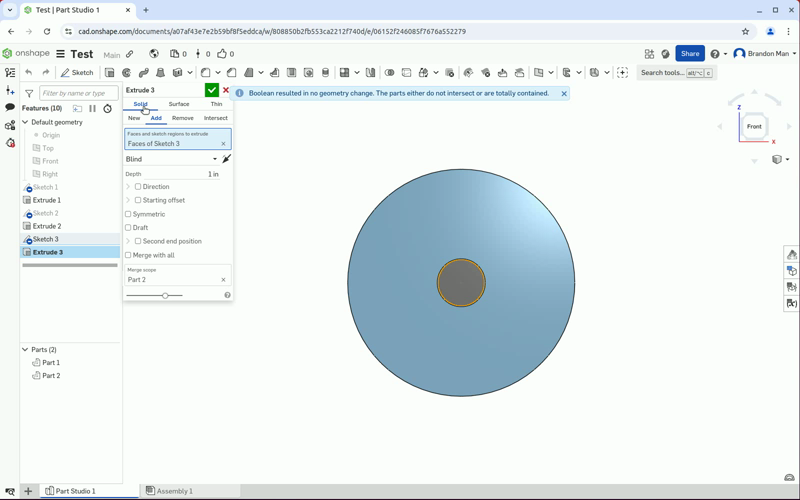
click(143, 106)
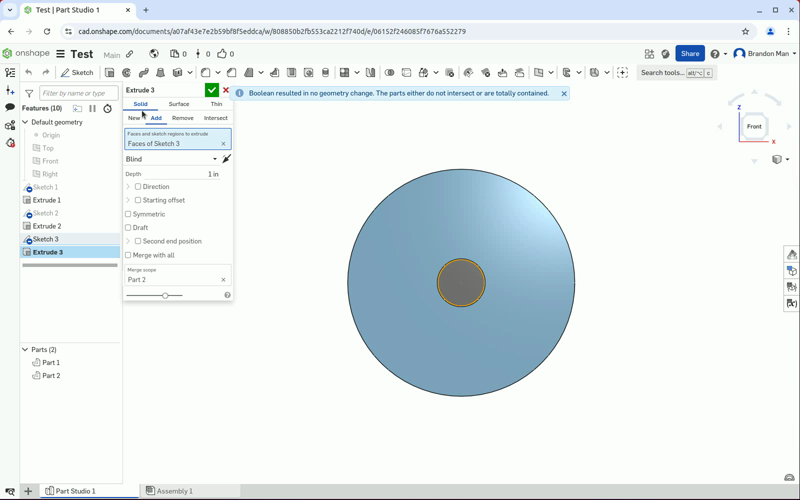
mouse_move(137, 120)
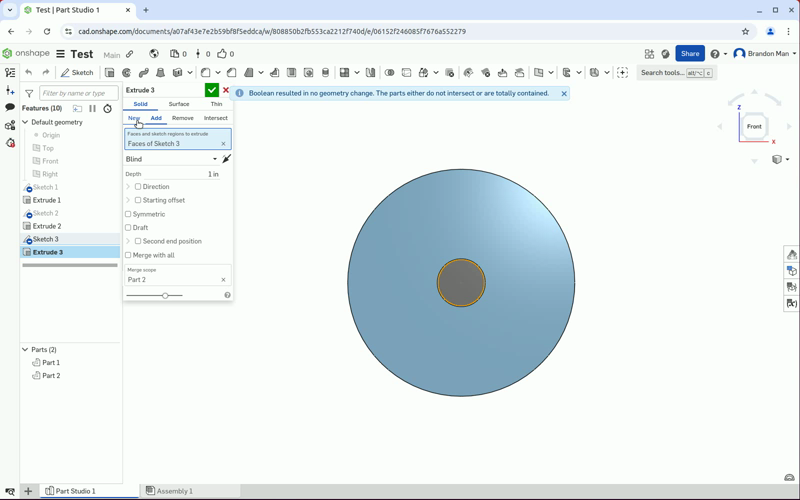
click(137, 120)
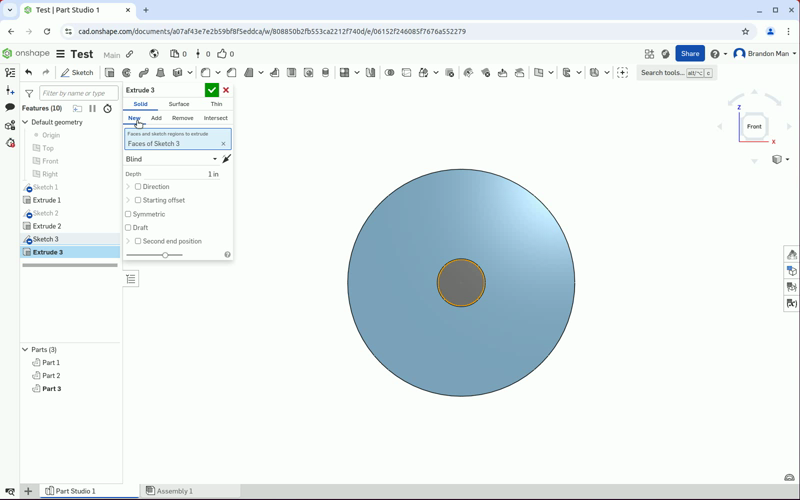
key(tab, 4)
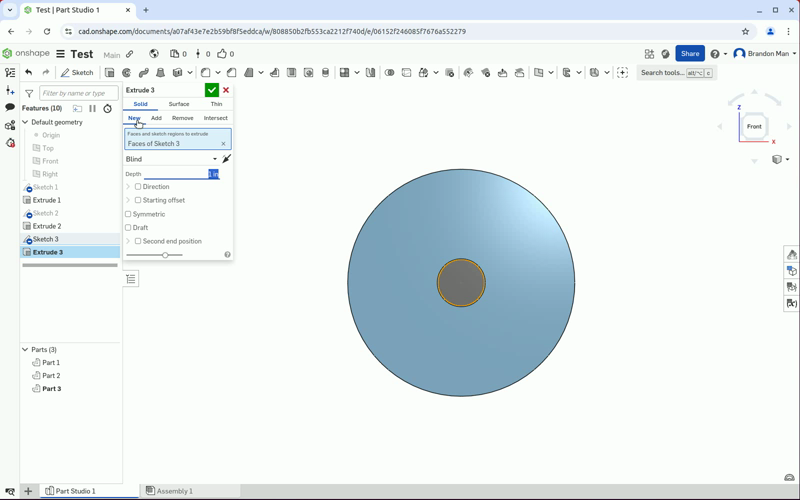
text(-2.889)
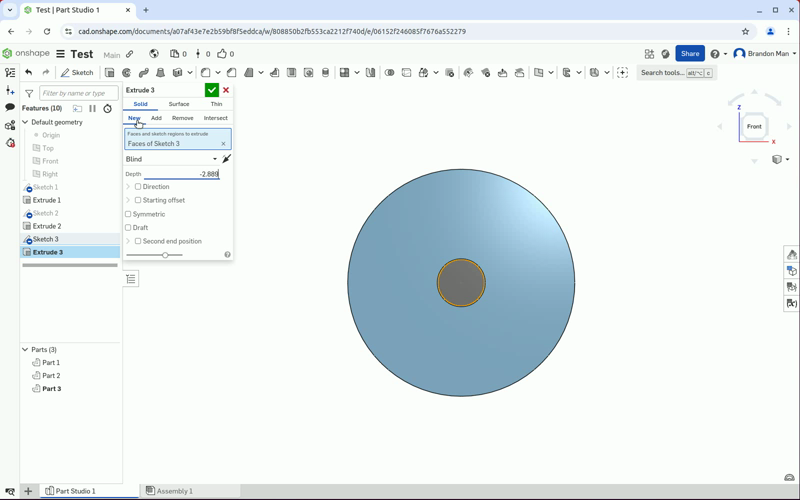
key(enter)
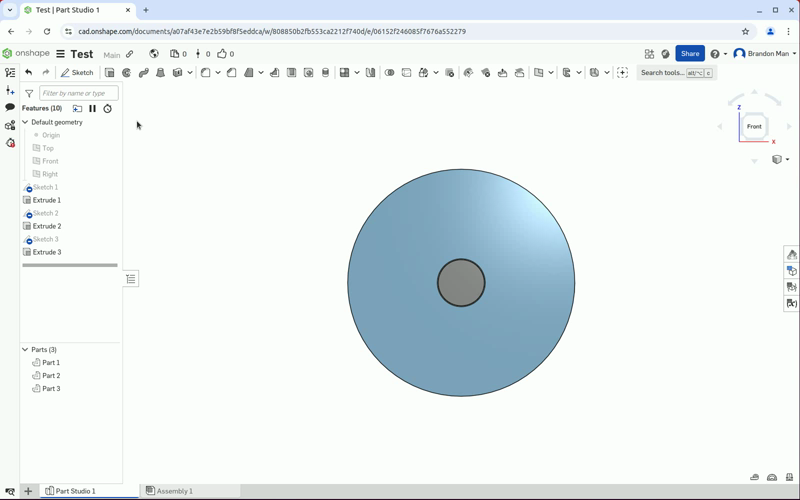
key(shift+h)
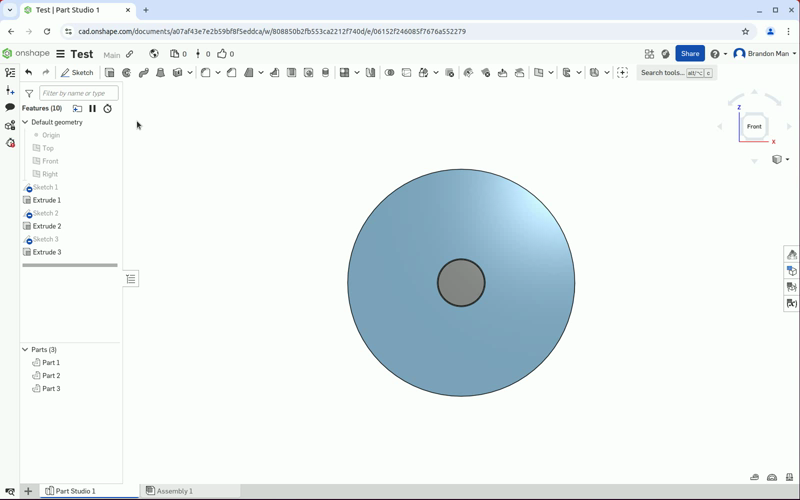
key(shift+h)
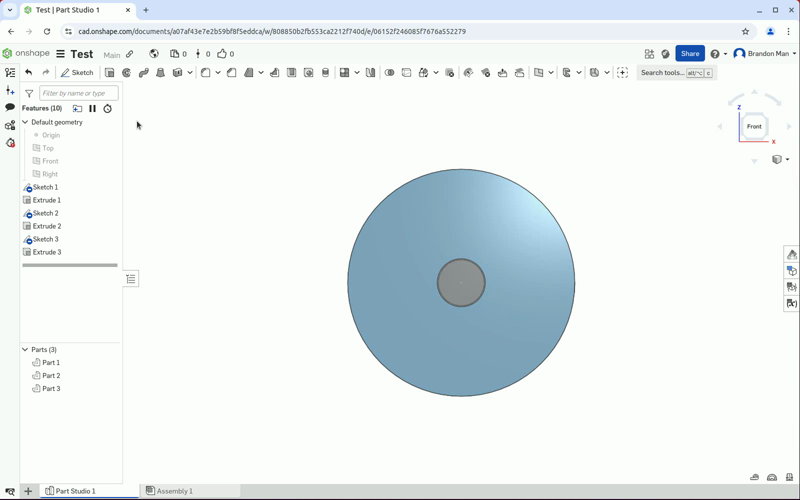
key(shift+7)
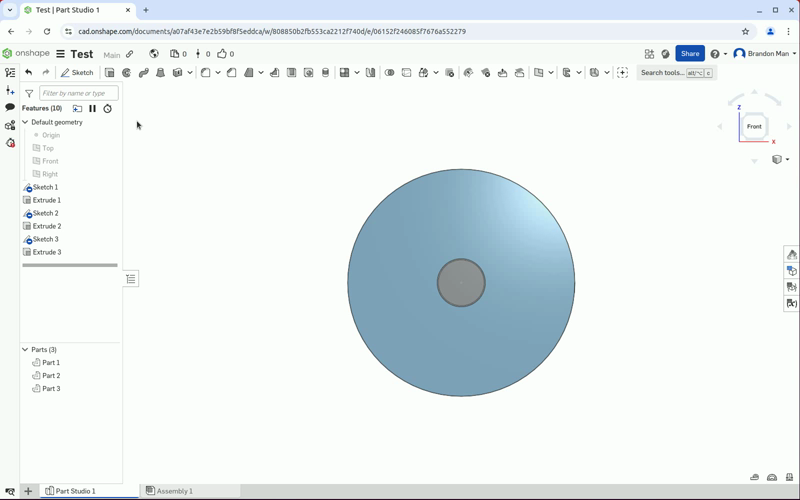
key(left, 2)
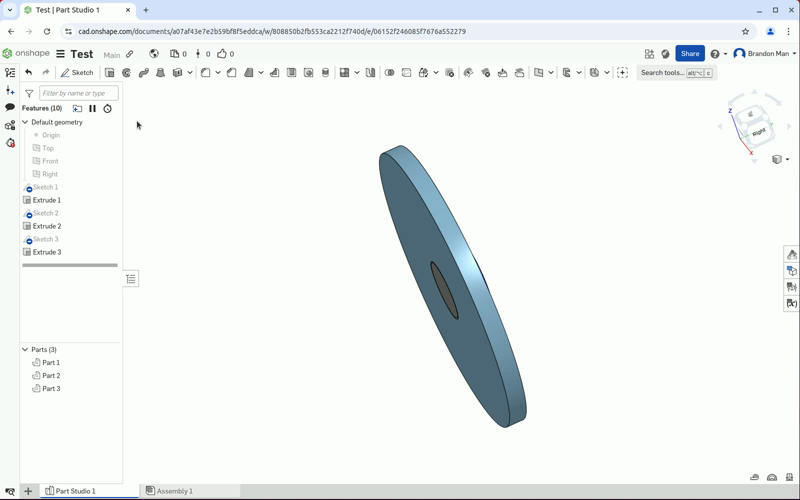
key(down, 2)
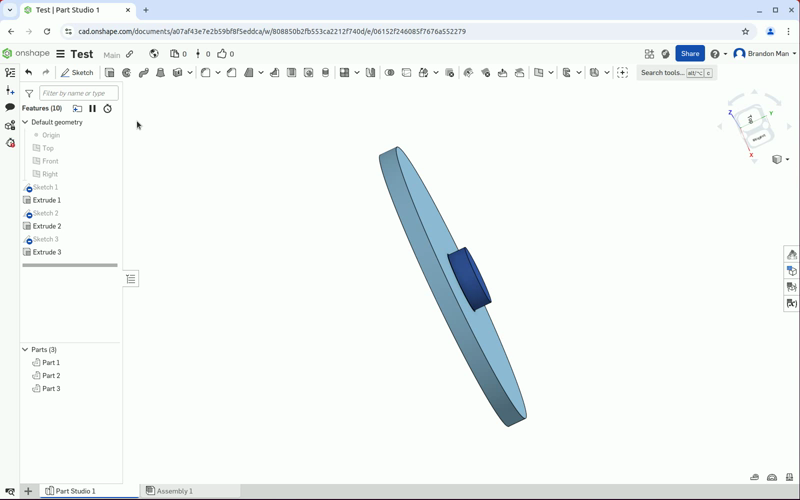
key(up, 2)
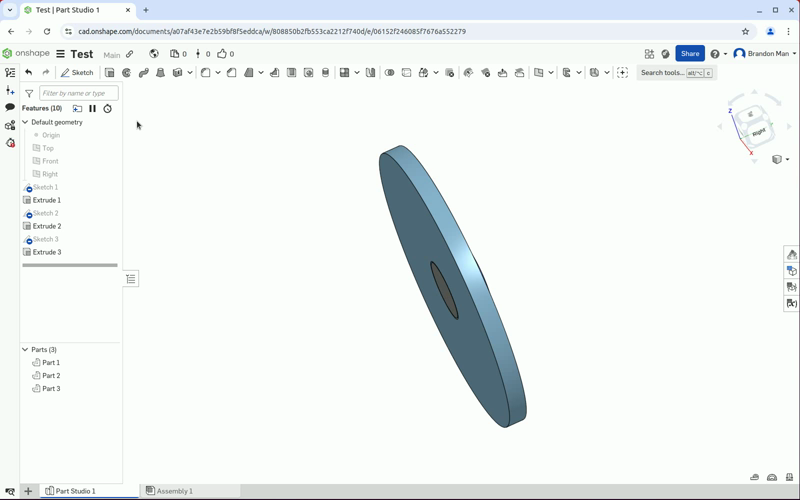
key(right, 2)
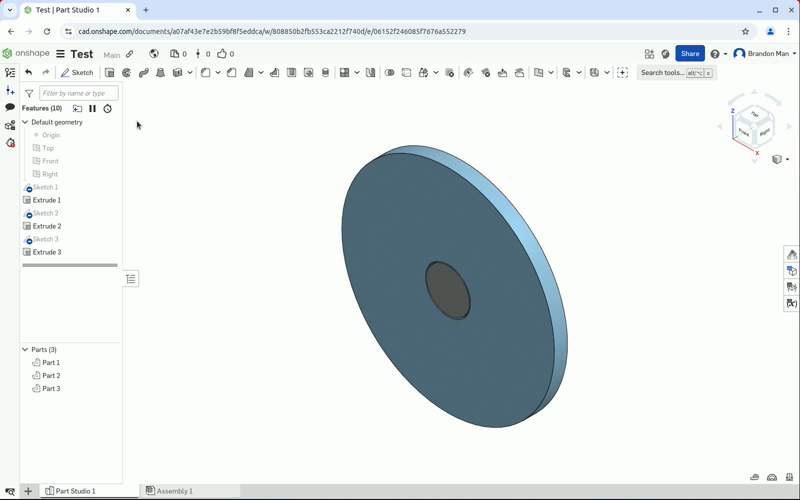
mouse_move(73, 189)
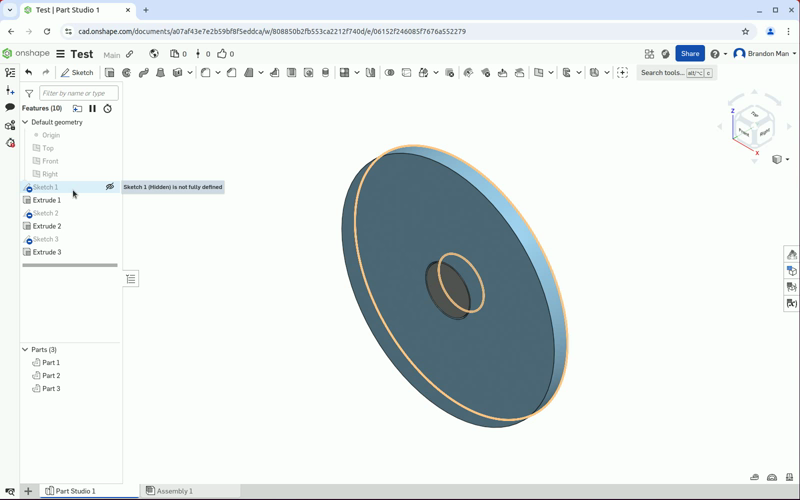
click(73, 189)